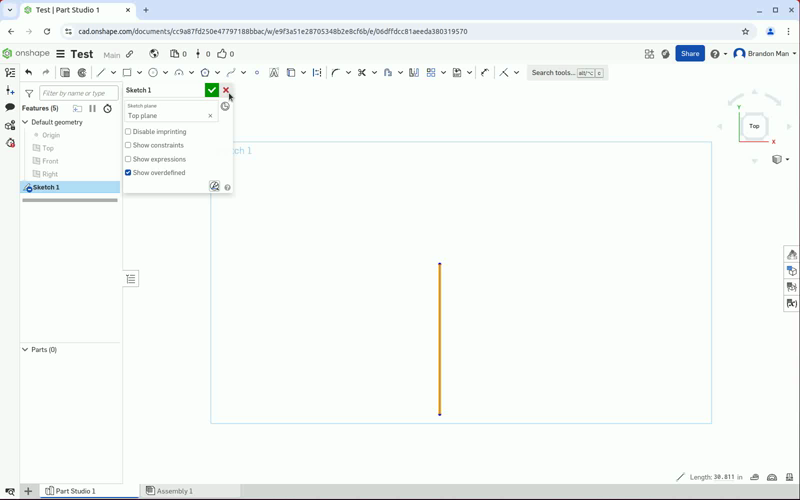
key(shift+h)
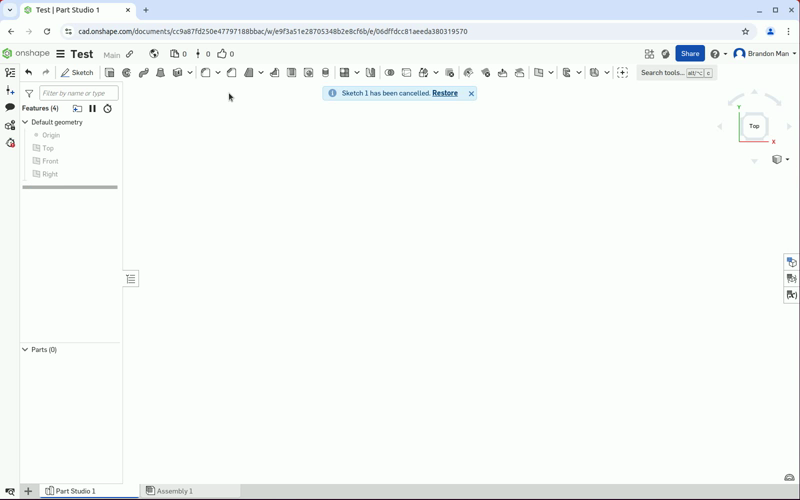
mouse_move(73, 352)
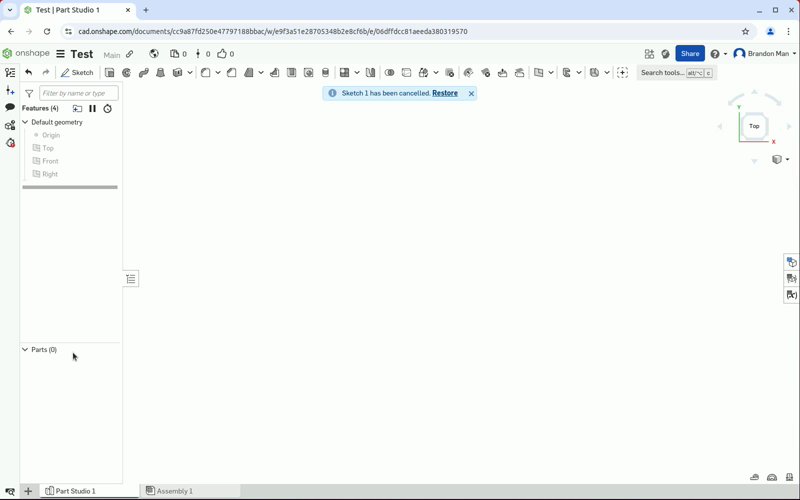
key(y)
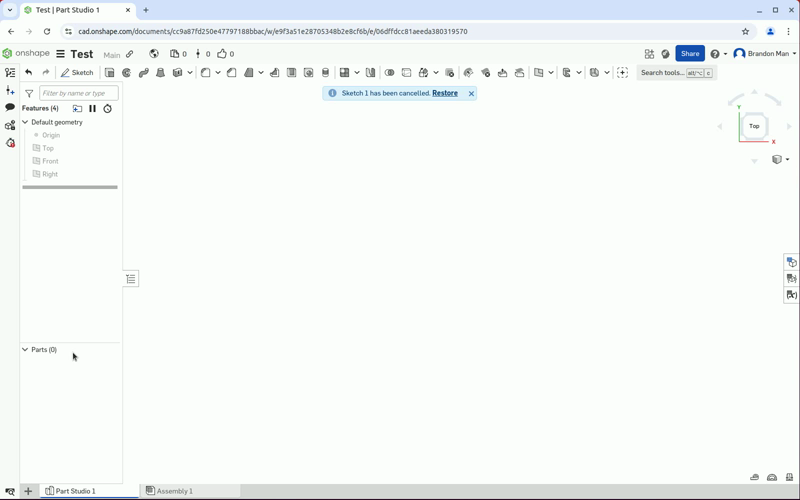
key(shift+p)
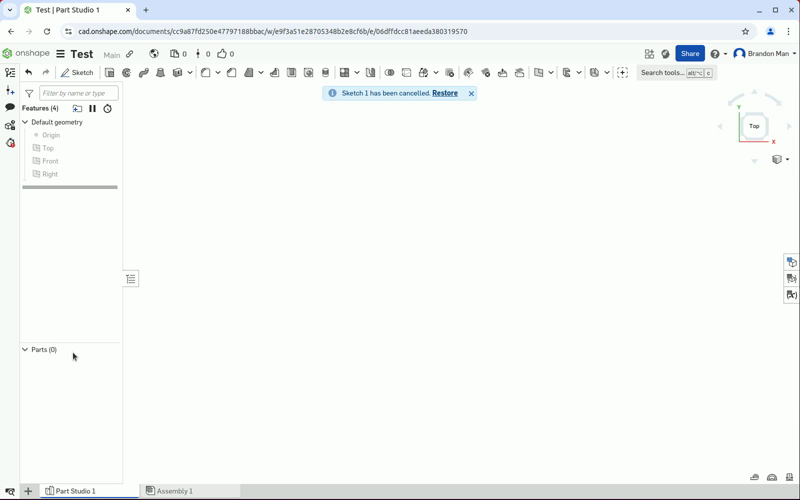
key(space)
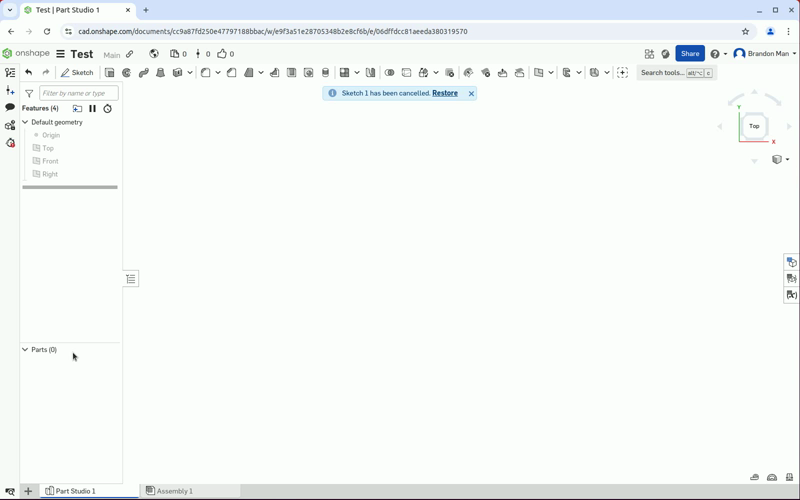
key_down(shift)
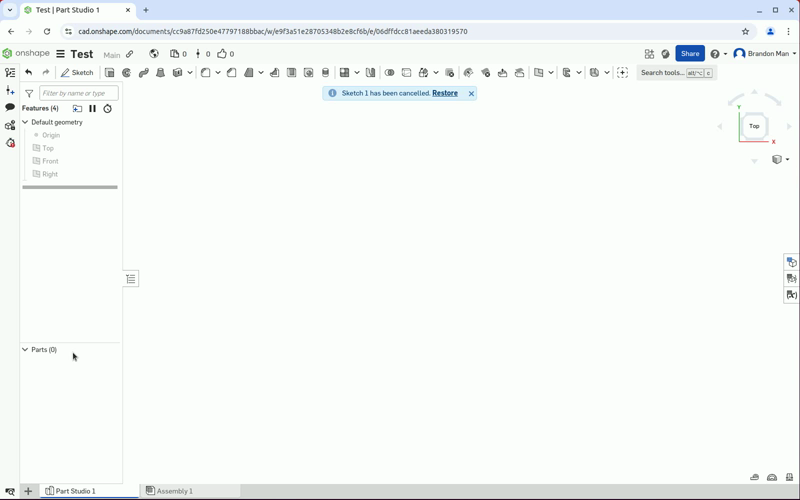
key(up)
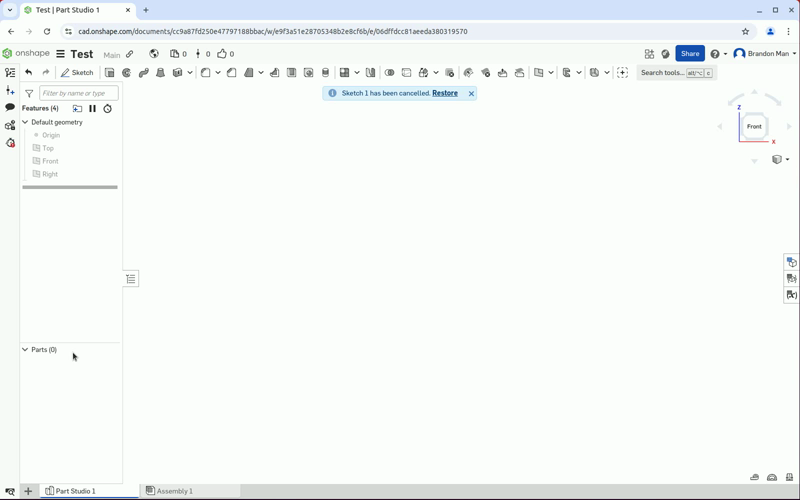
key_up(shift)
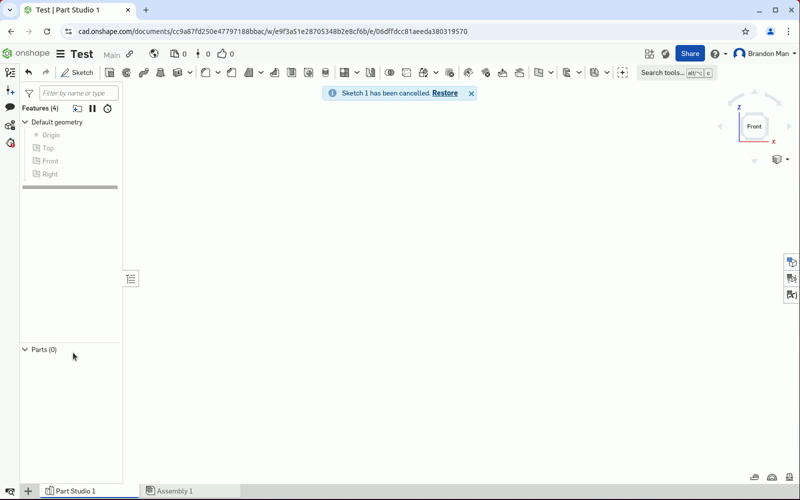
mouse_move(73, 352)
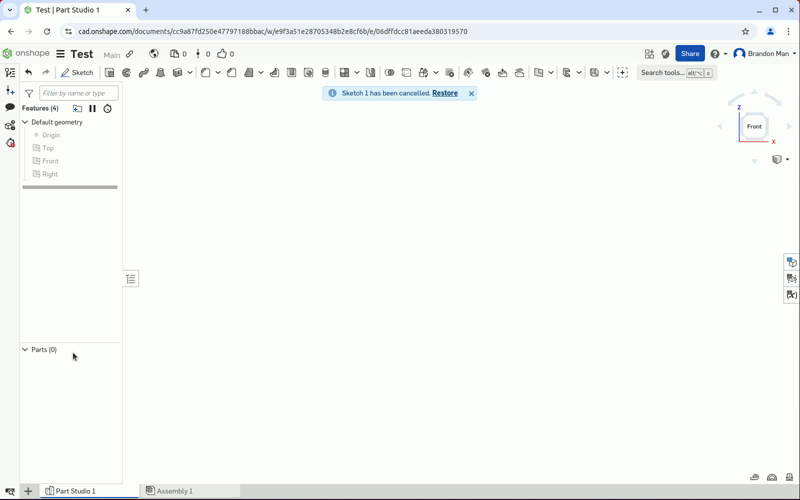
key(shift+y)
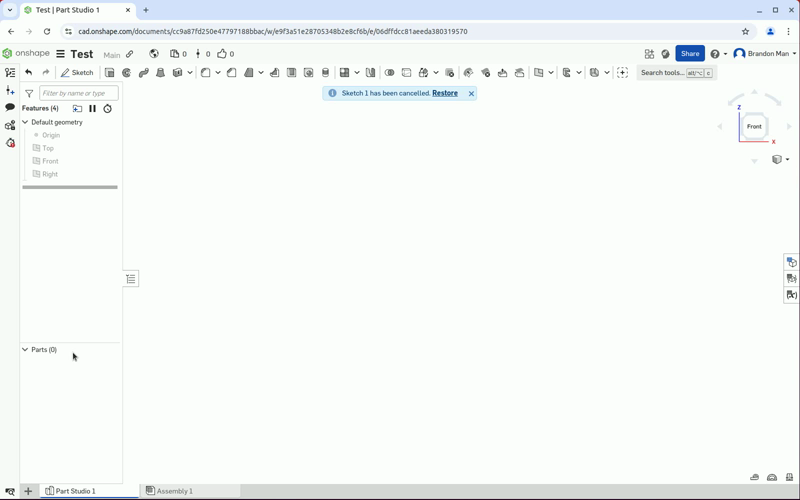
key(shift+s)
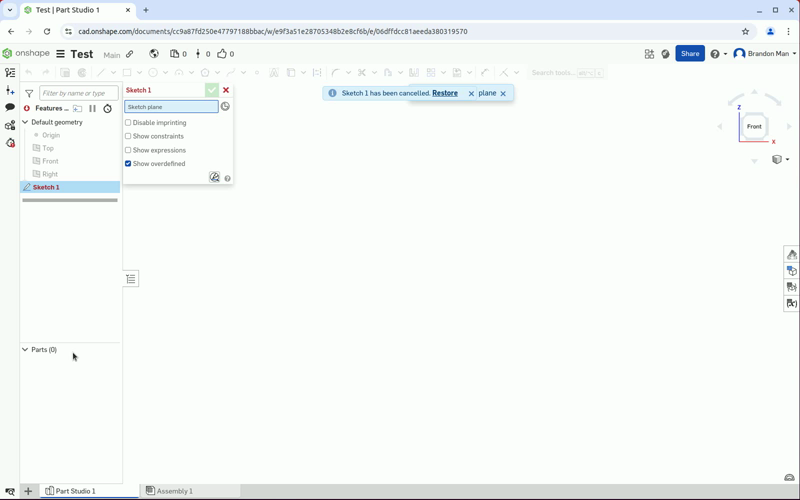
mouse_move(73, 163)
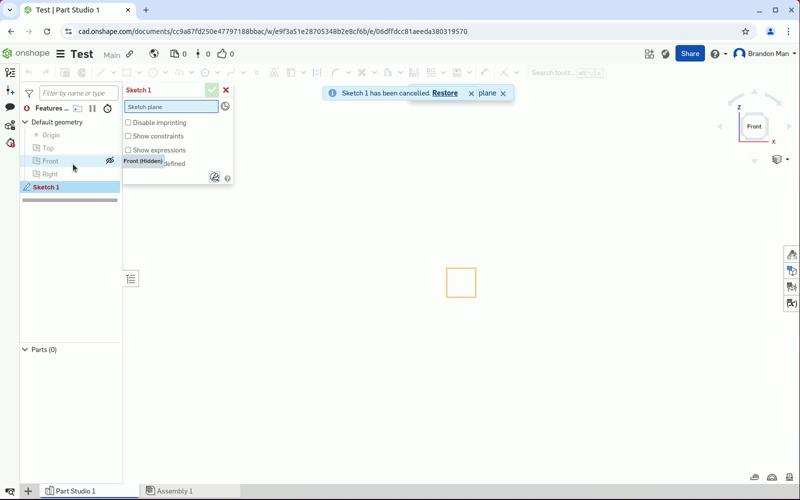
click(73, 163)
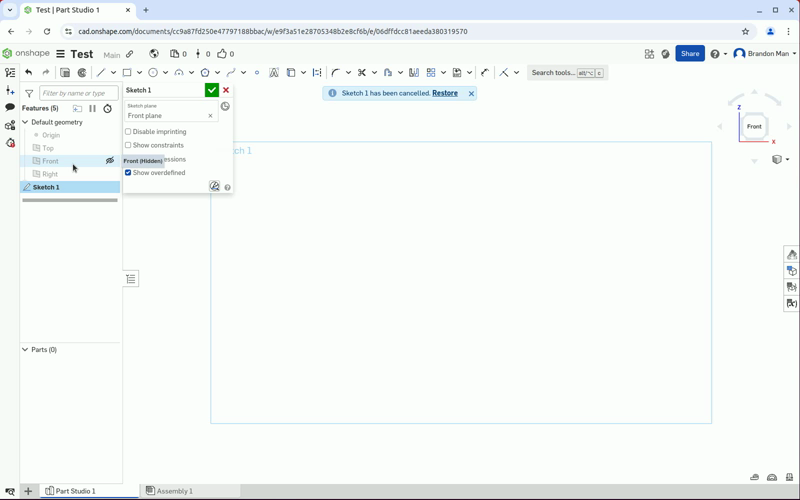
mouse_move(73, 352)
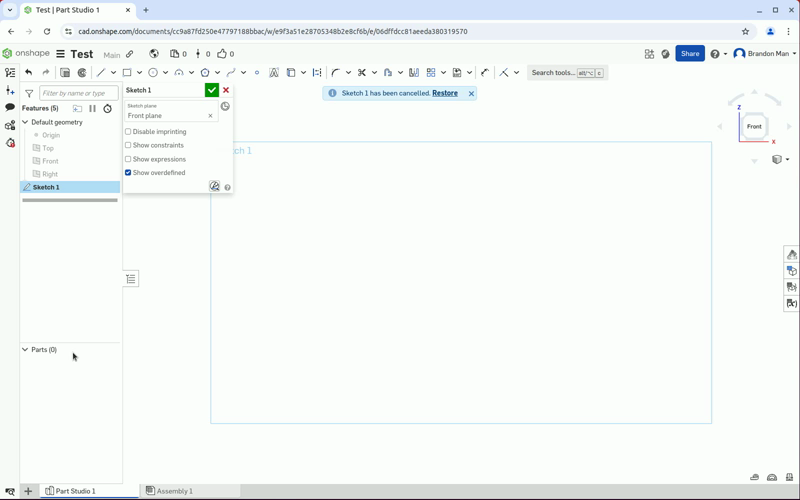
key(y)
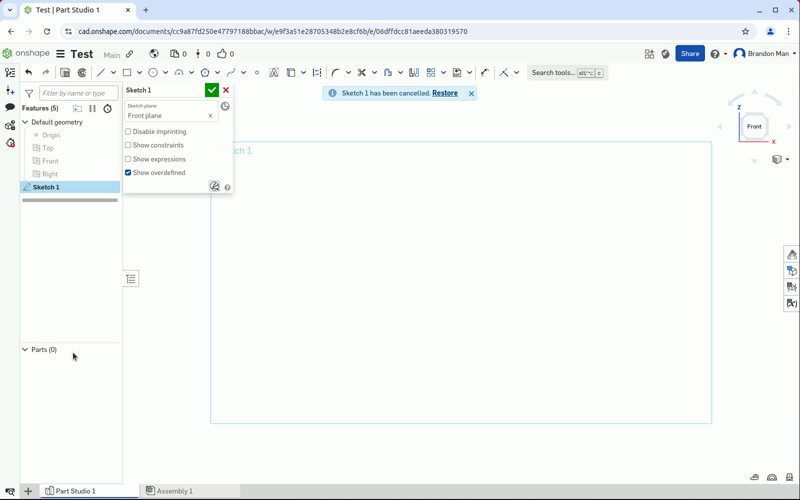
key(l)
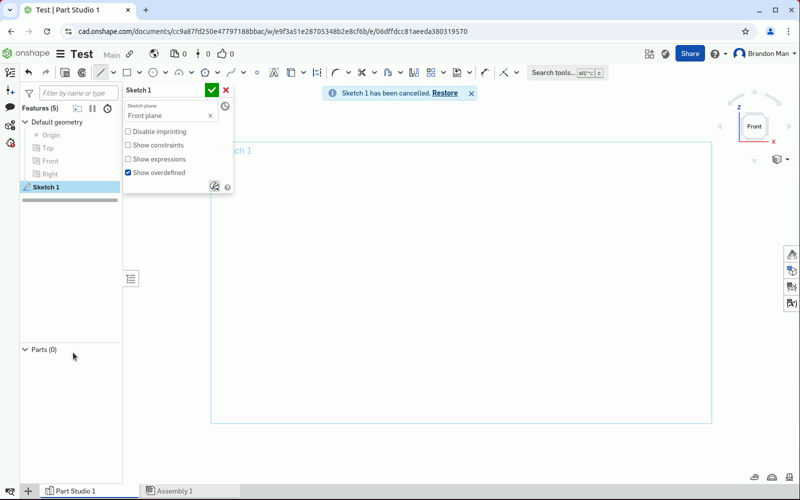
key_down(shift)
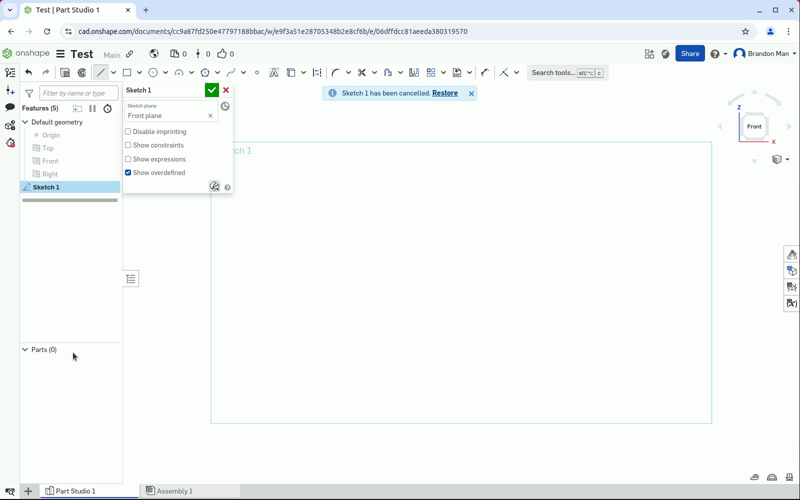
mouse_move(446, 301)
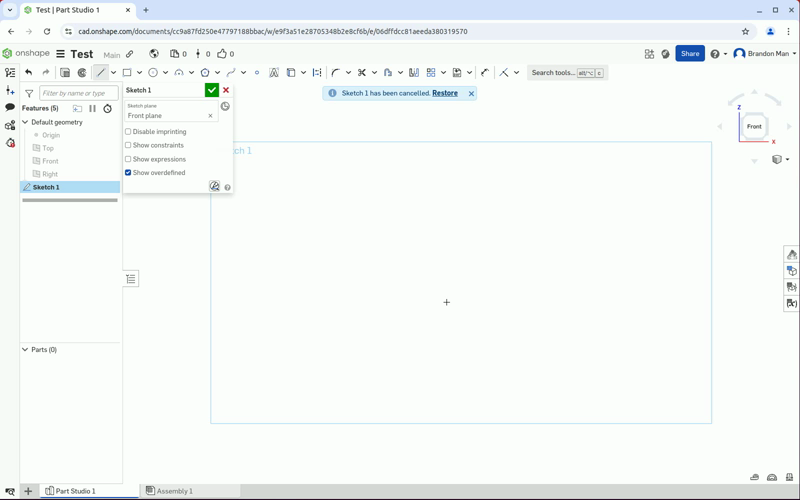
click(446, 301)
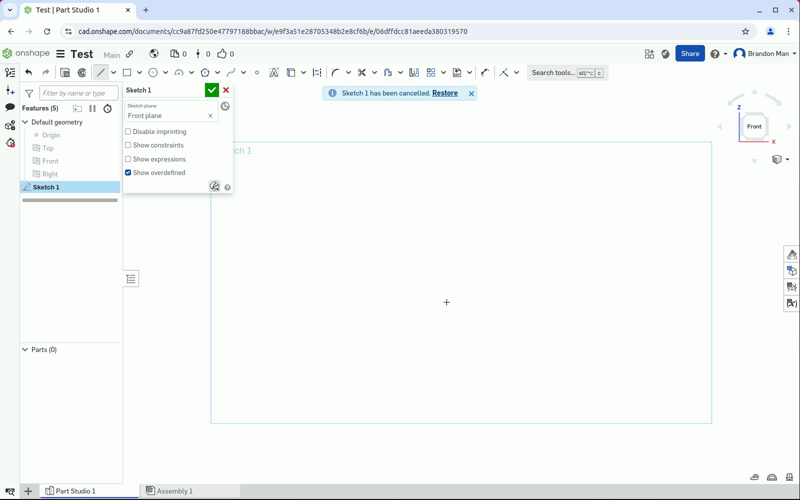
key_up(shift)
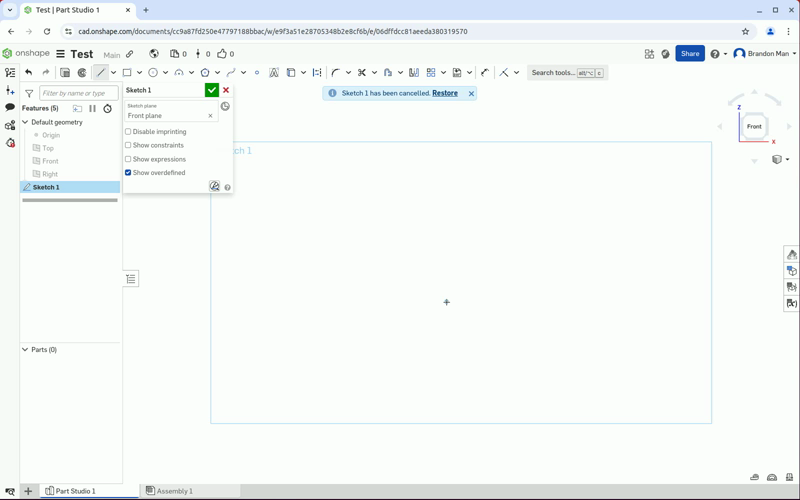
key_down(shift)
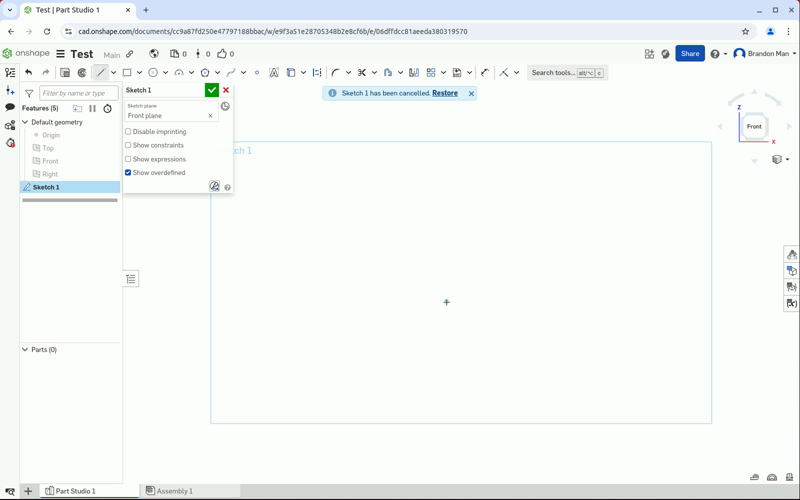
mouse_move(476, 301)
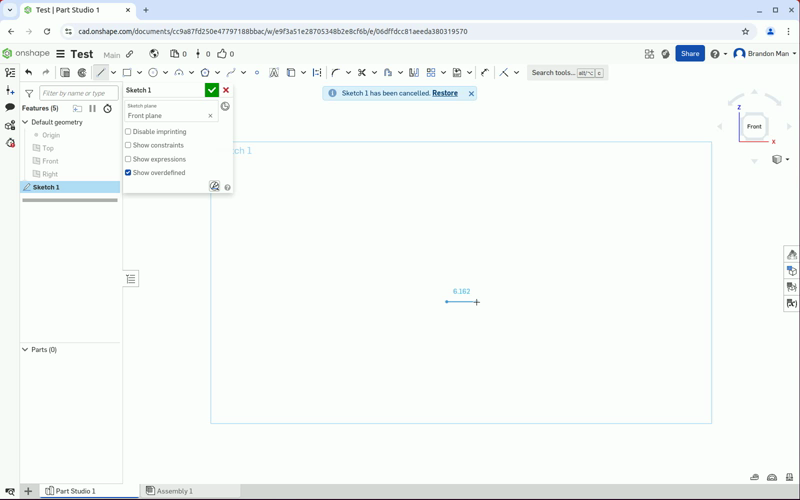
mouse_move(489, 301)
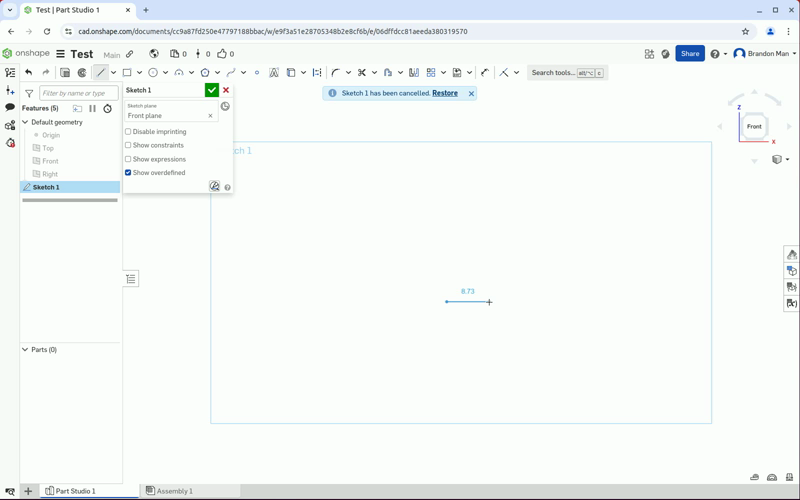
click(489, 301)
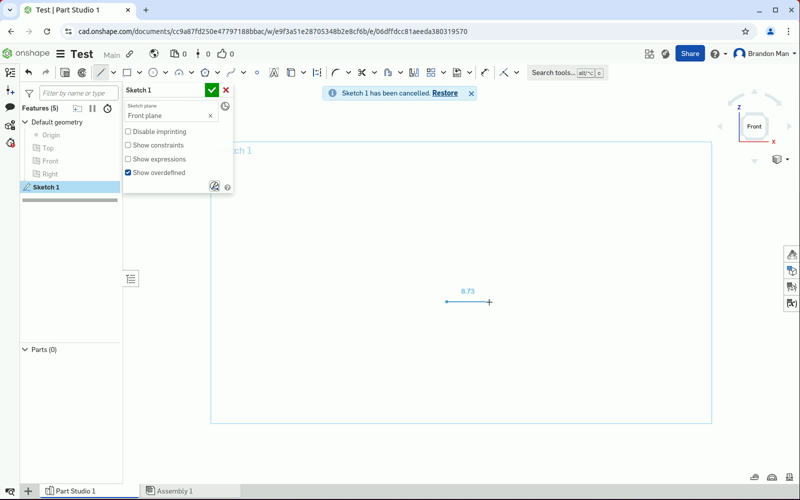
key_up(shift)
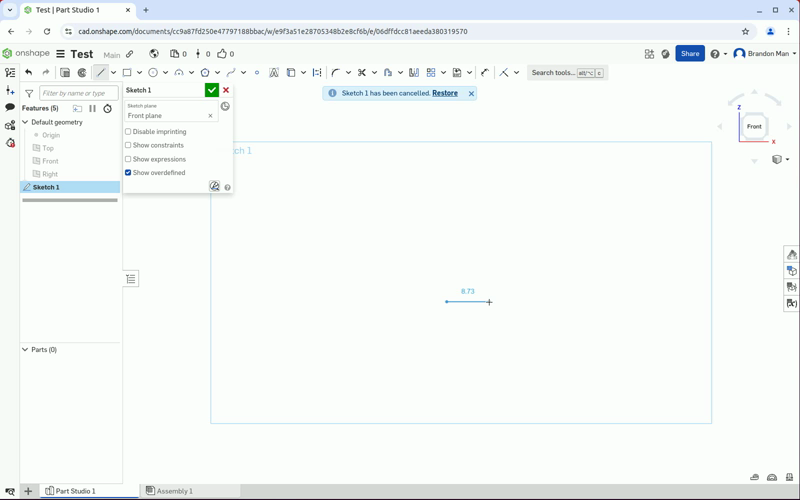
key_down(shift)
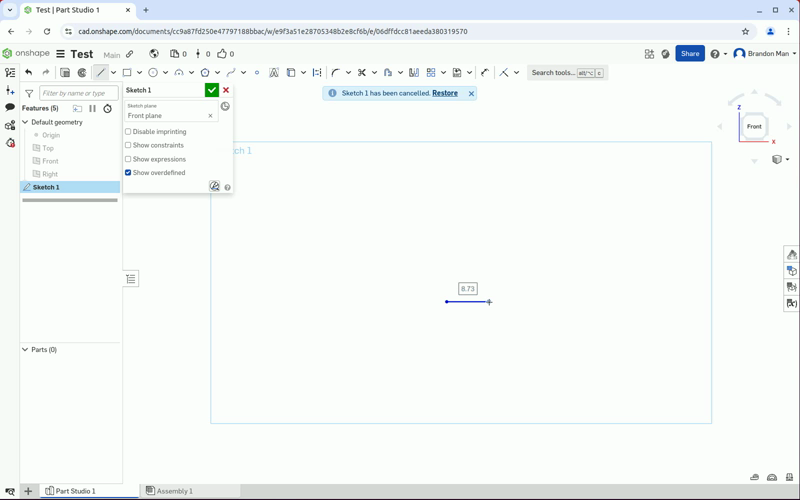
mouse_move(519, 301)
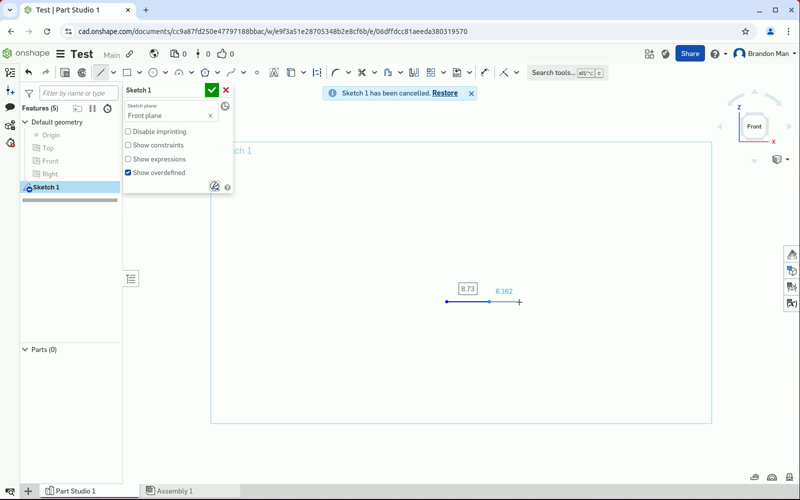
mouse_move(489, 244)
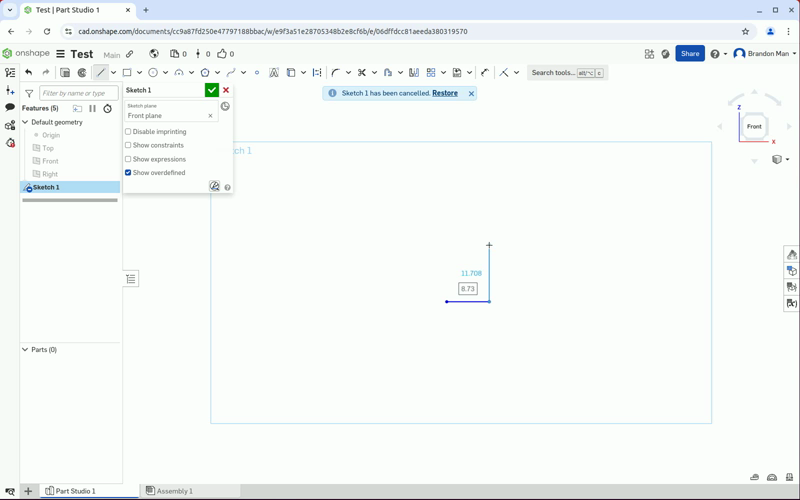
click(489, 244)
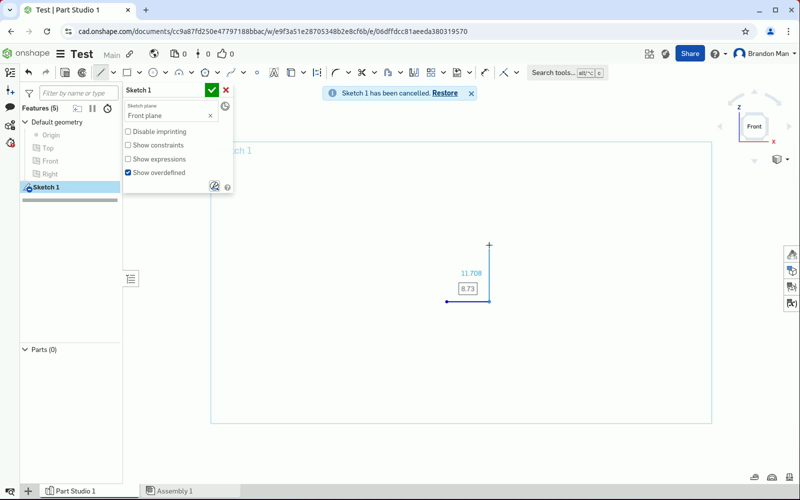
key_up(shift)
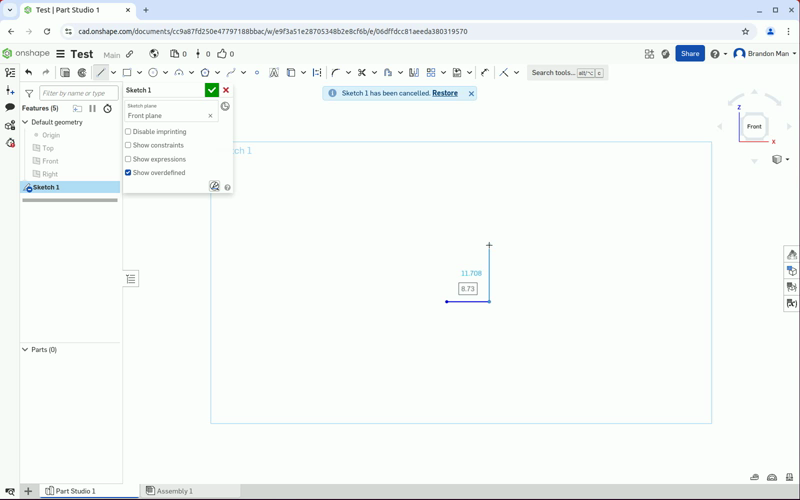
key_down(shift)
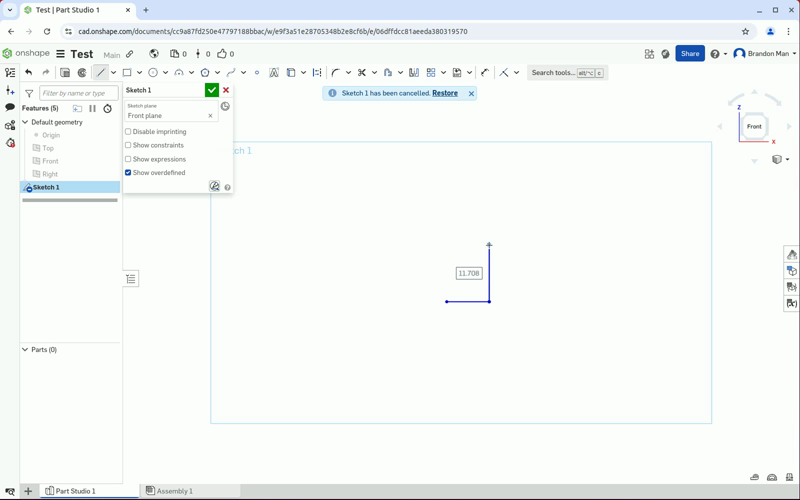
mouse_move(519, 244)
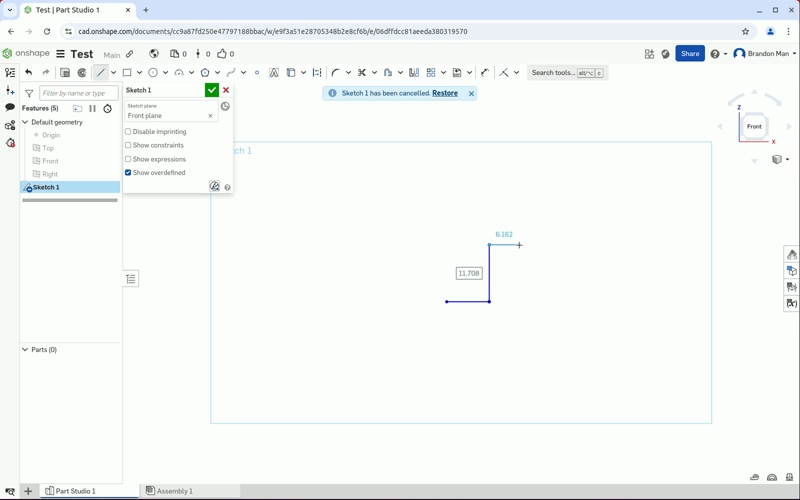
mouse_move(446, 244)
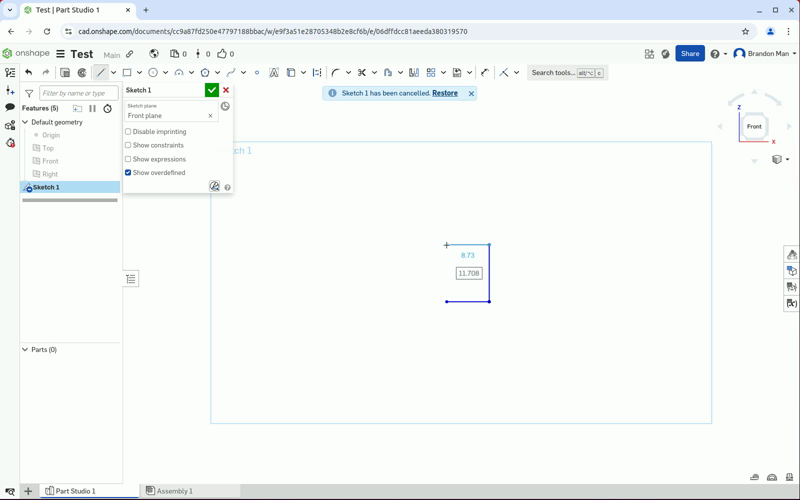
click(446, 244)
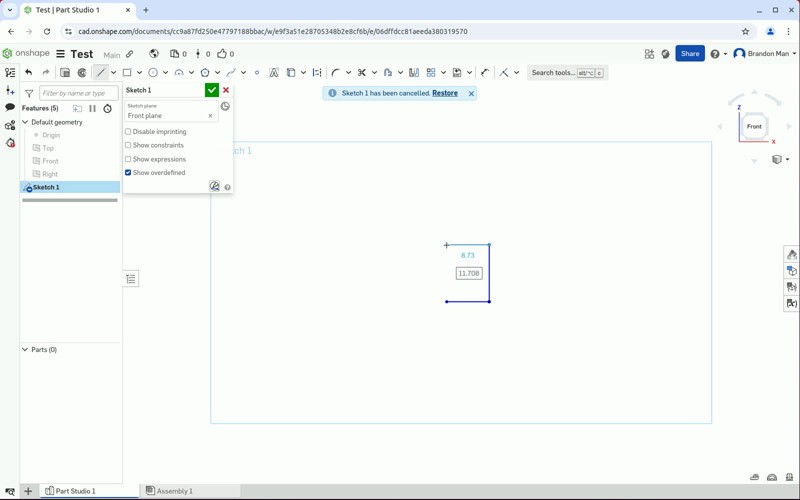
key_up(shift)
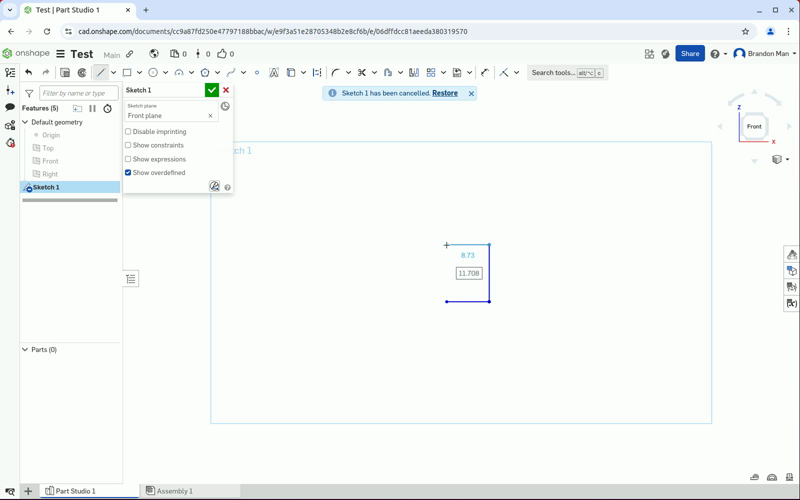
mouse_move(476, 244)
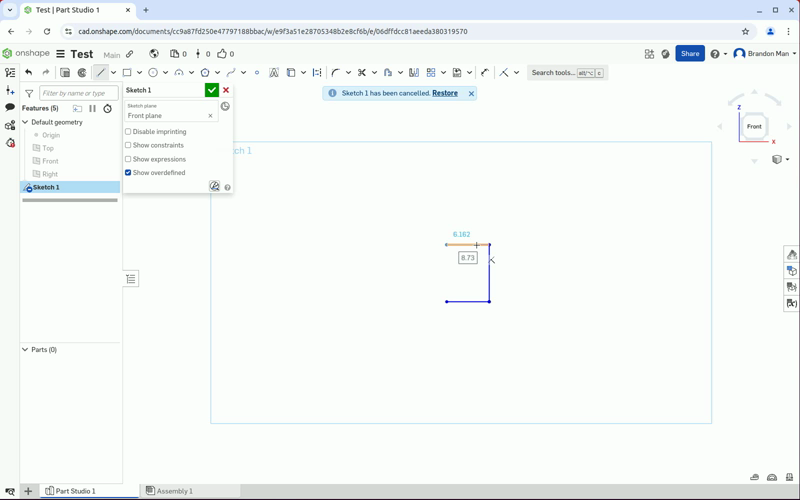
key_down(shift)
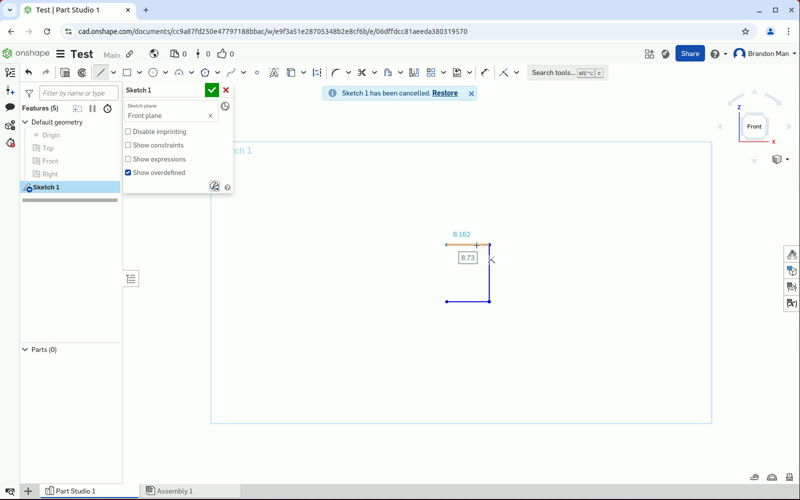
mouse_move(446, 301)
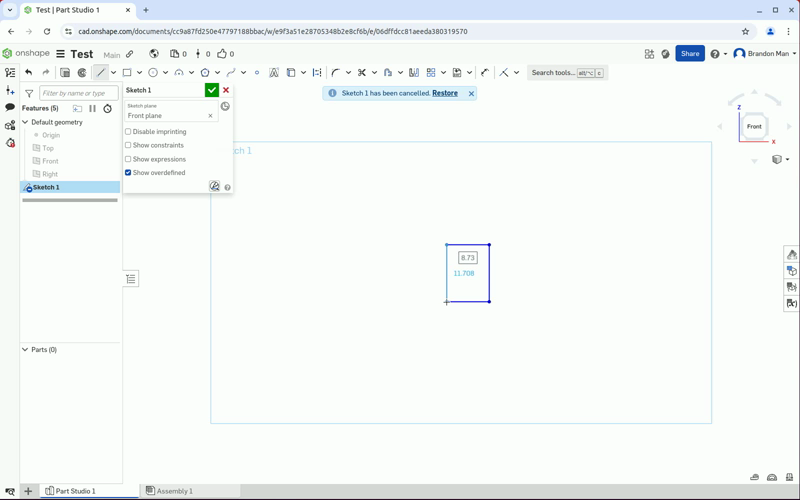
key_up(shift)
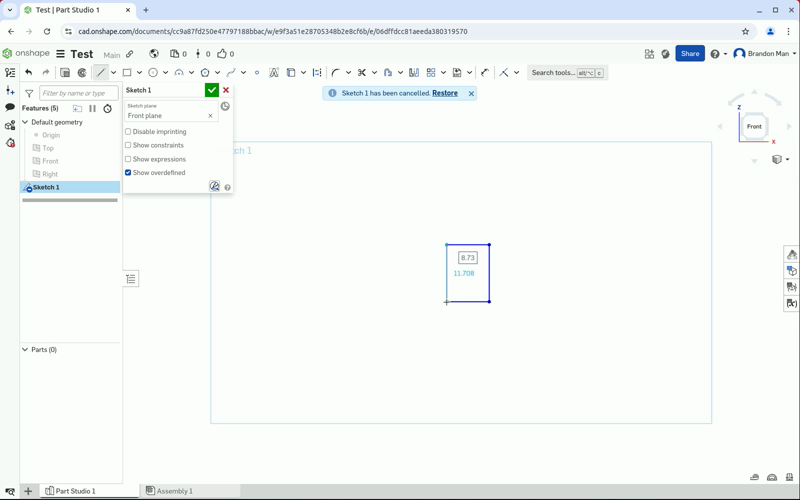
click(446, 301)
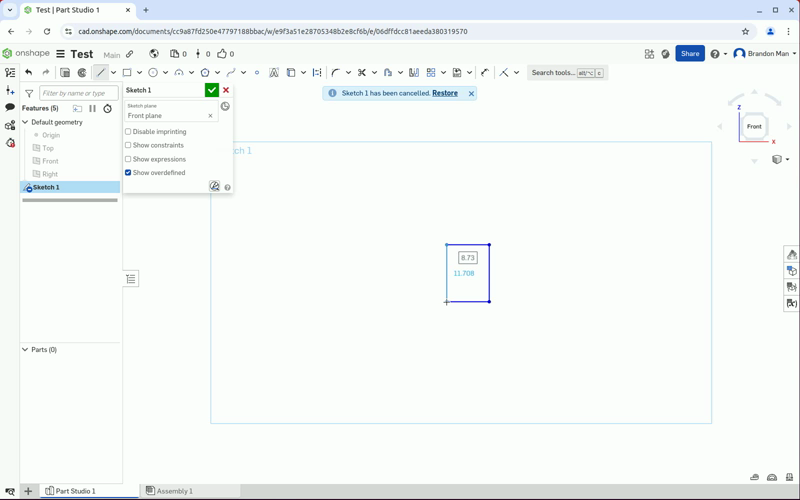
key(esc)
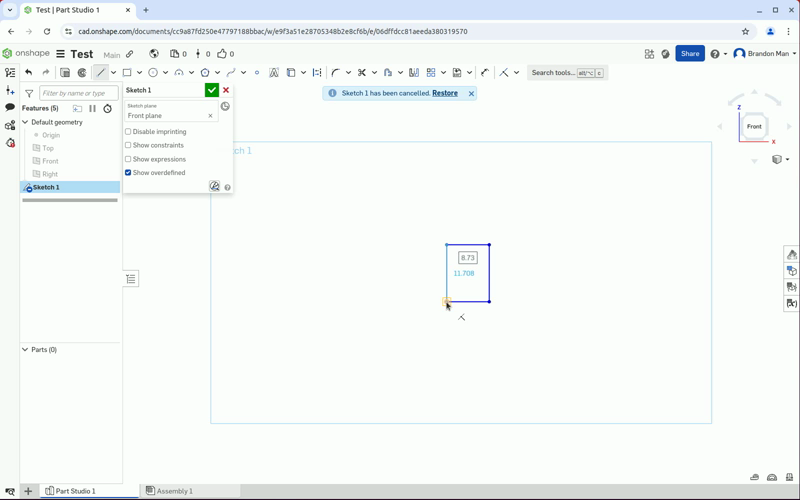
mouse_move(480, 260)
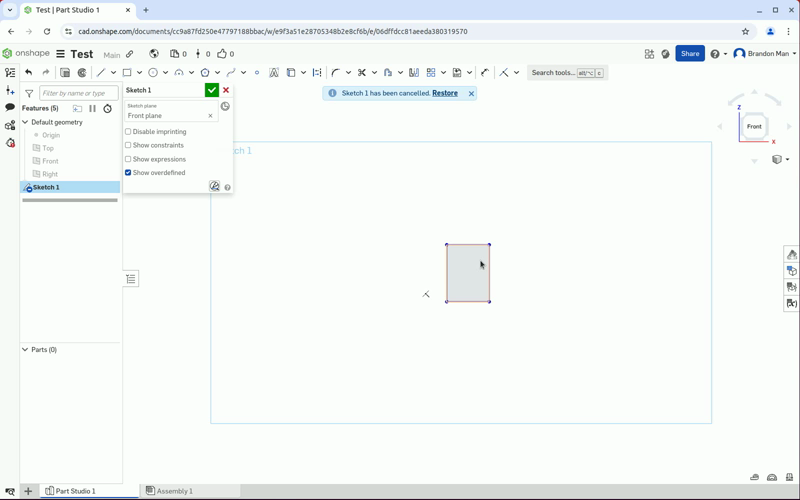
click(480, 260)
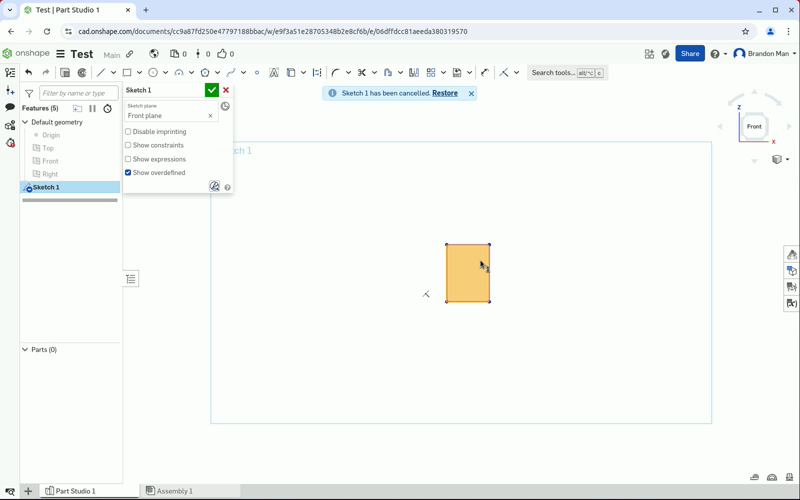
mouse_move(73, 352)
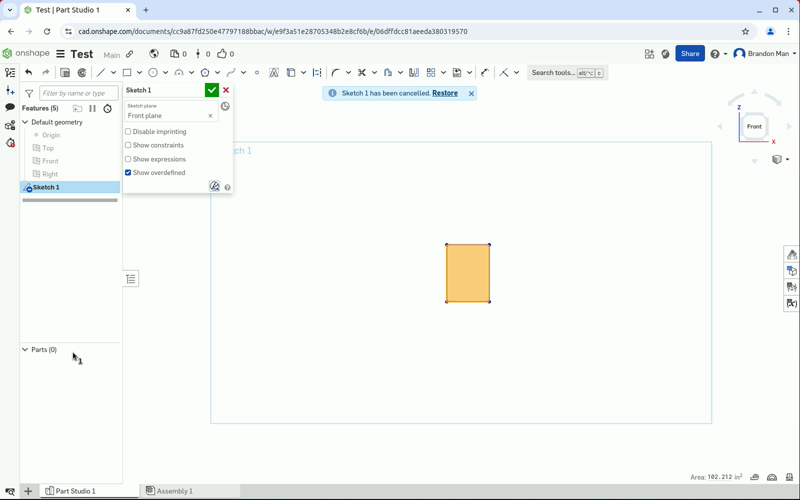
key(shift+y)
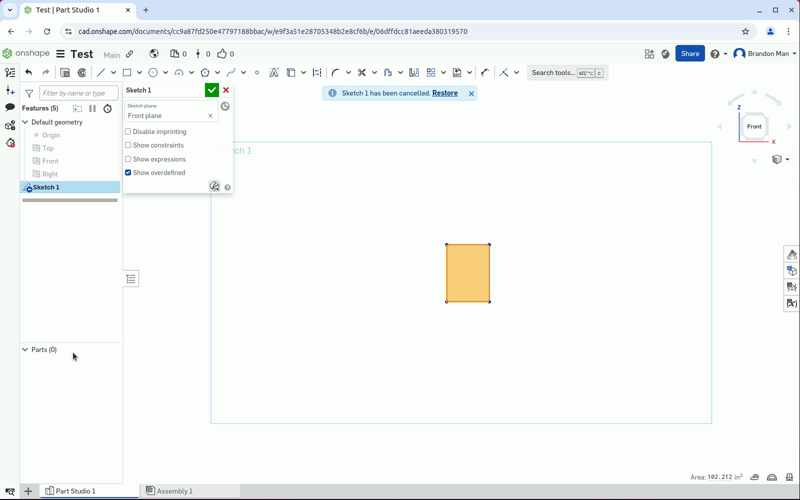
key(shift+e)
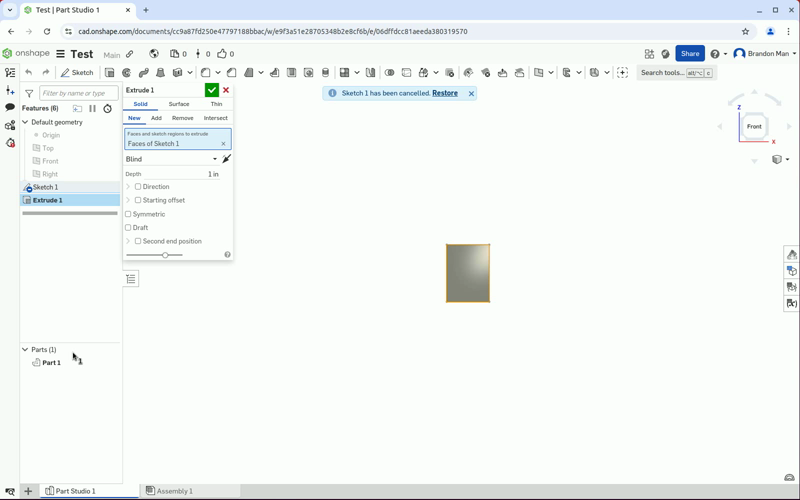
mouse_move(143, 106)
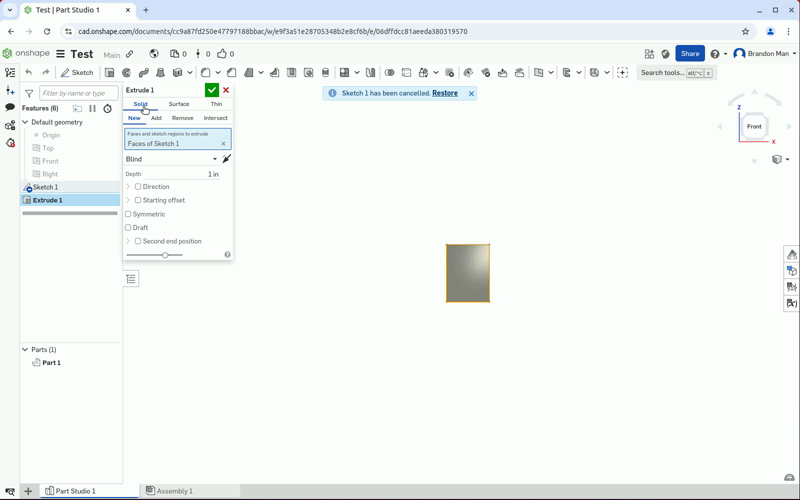
click(143, 106)
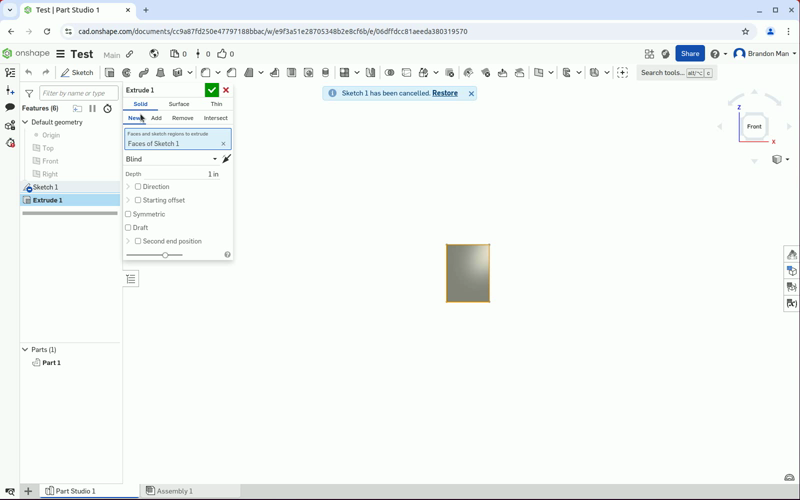
mouse_move(137, 120)
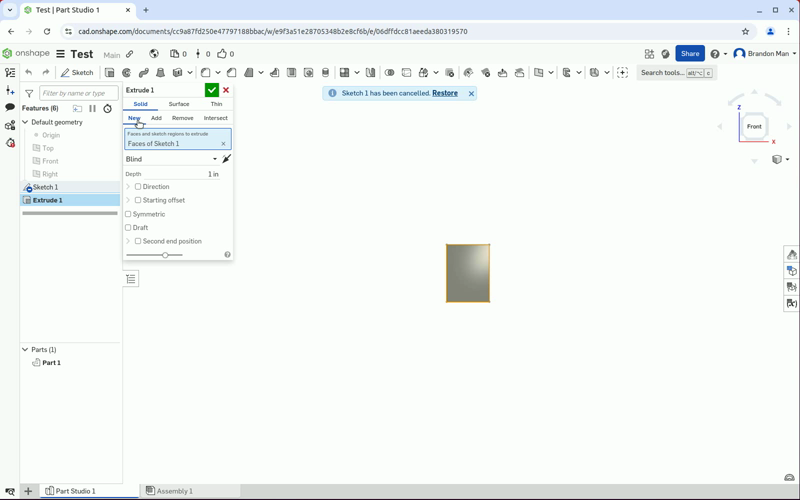
click(137, 120)
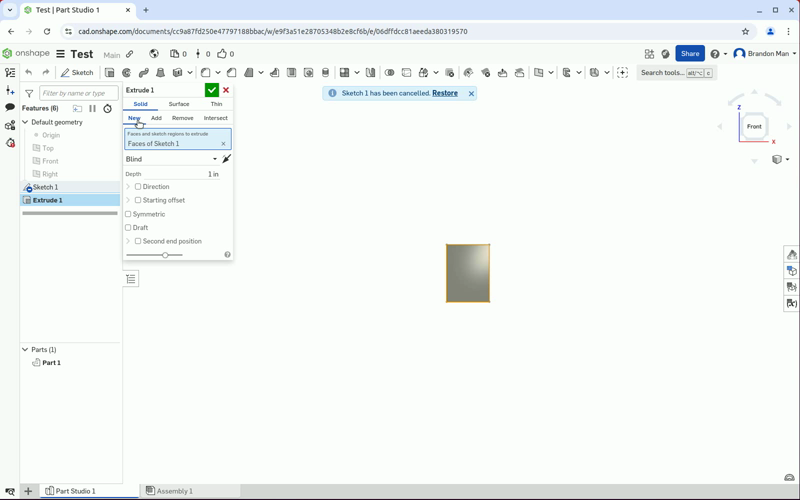
key(tab, 4)
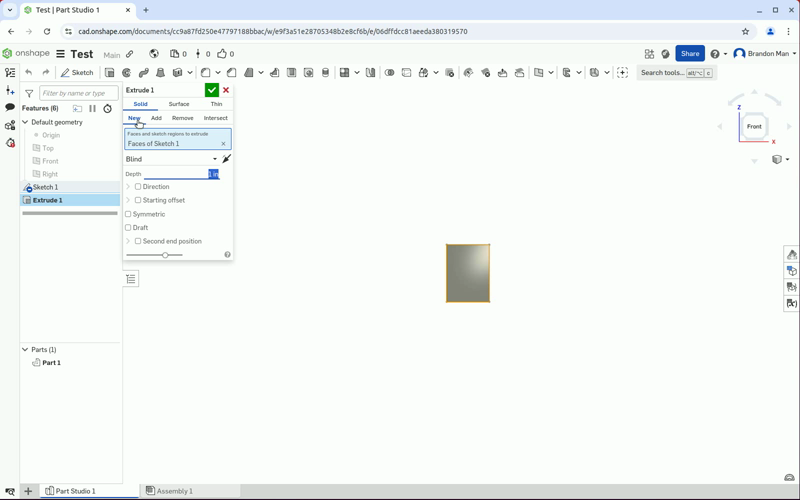
text(4.092)
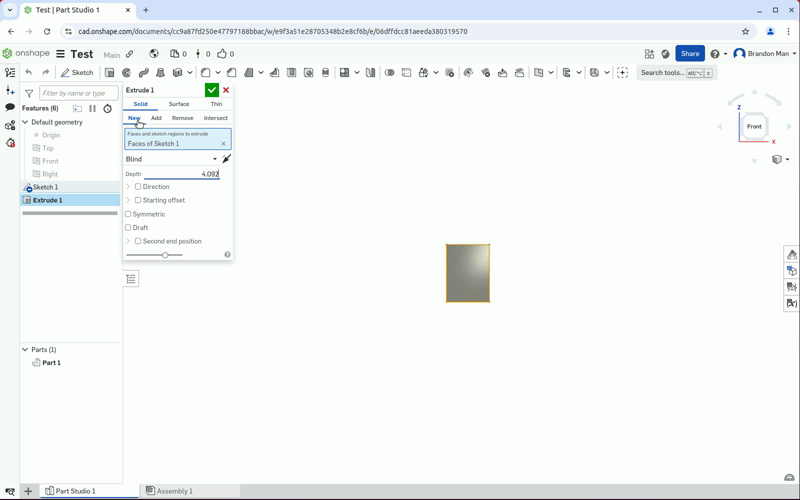
key(enter)
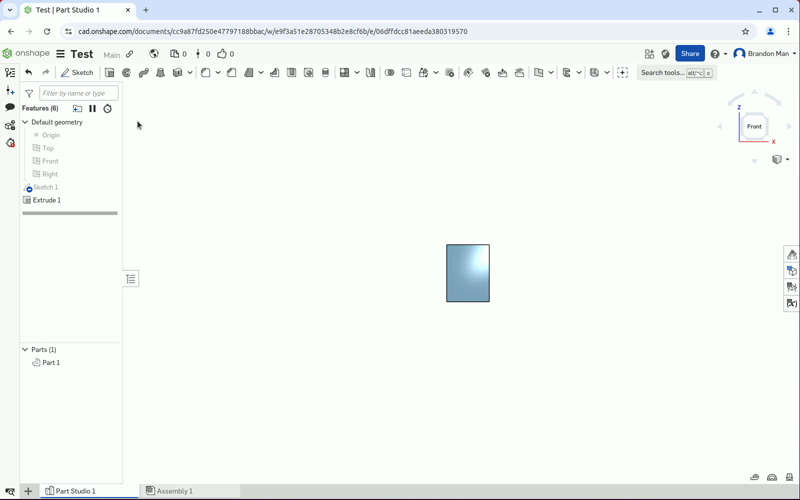
key(shift+h)
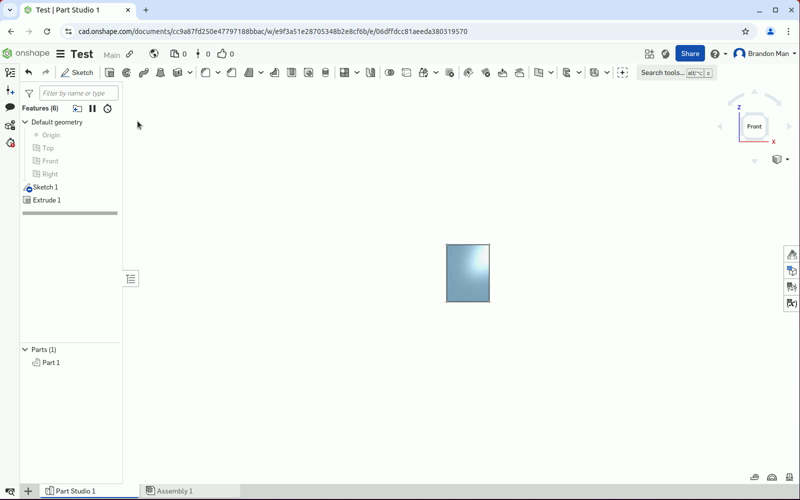
key(shift+h)
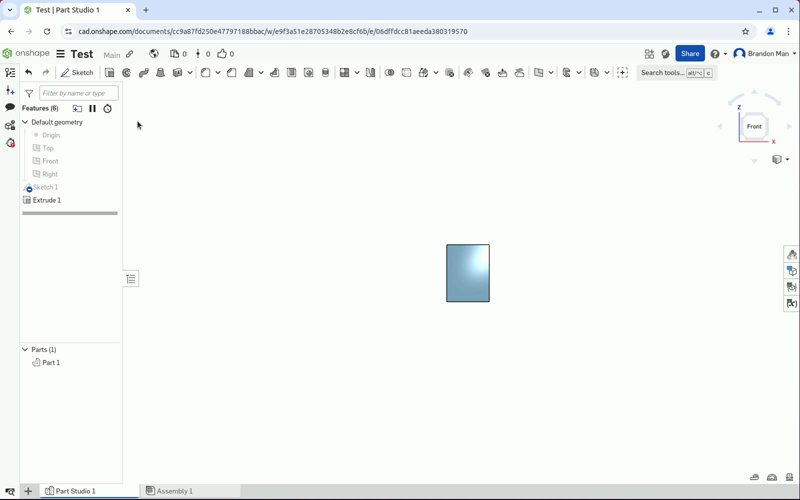
mouse_move(73, 189)
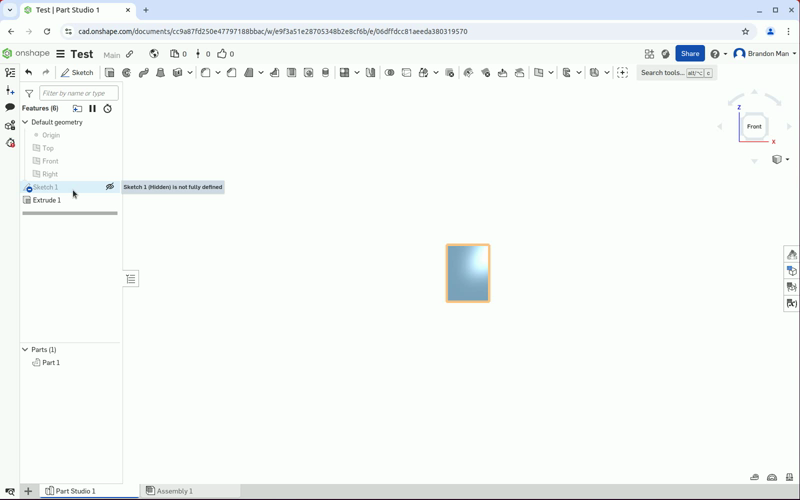
click(73, 189)
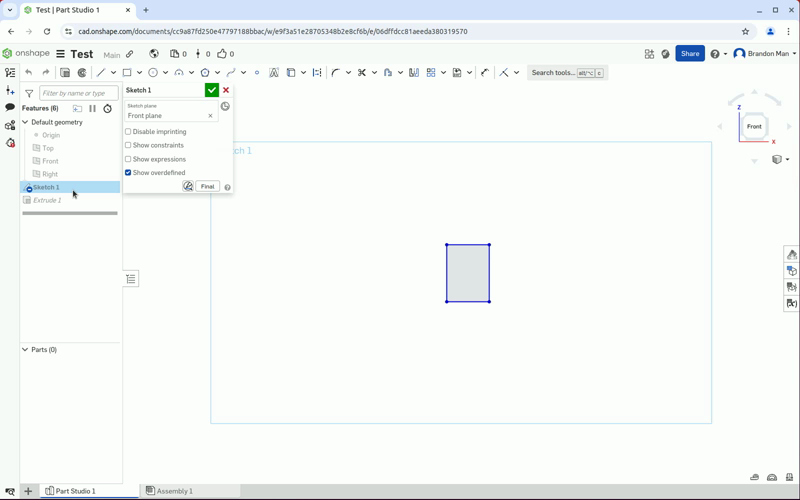
mouse_move(229, 92)
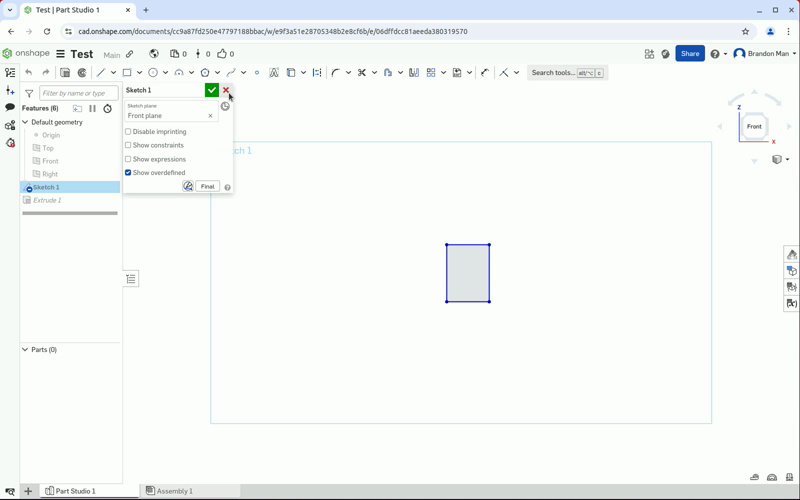
click(229, 92)
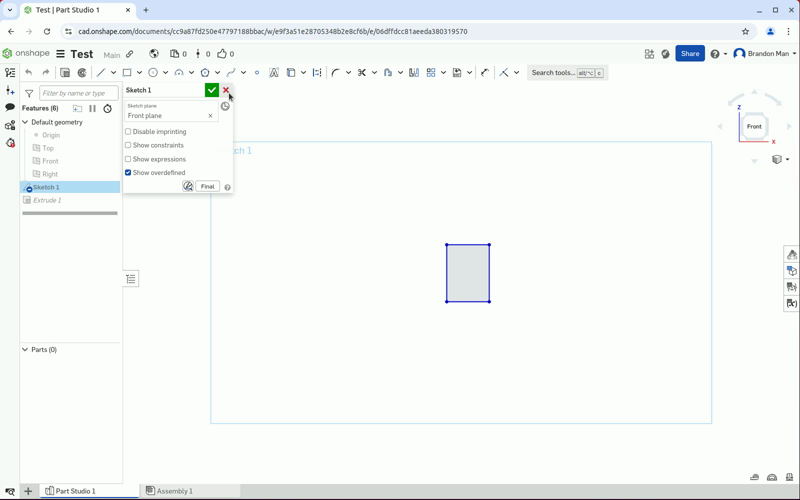
key(shift+s)
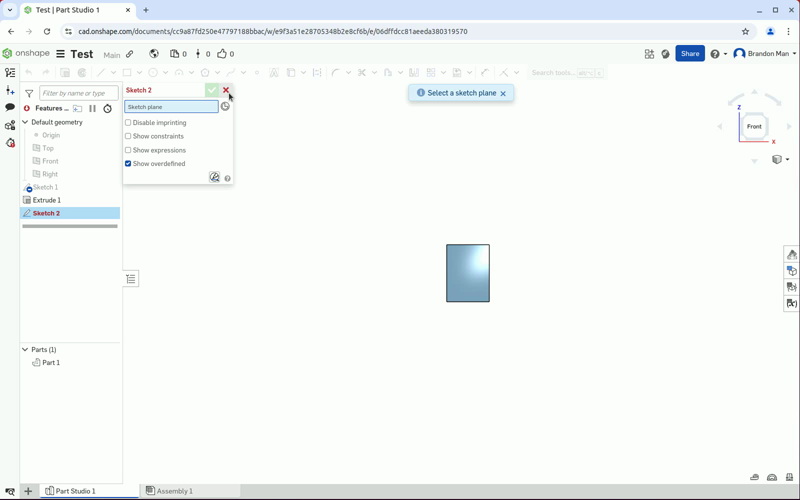
mouse_move(73, 163)
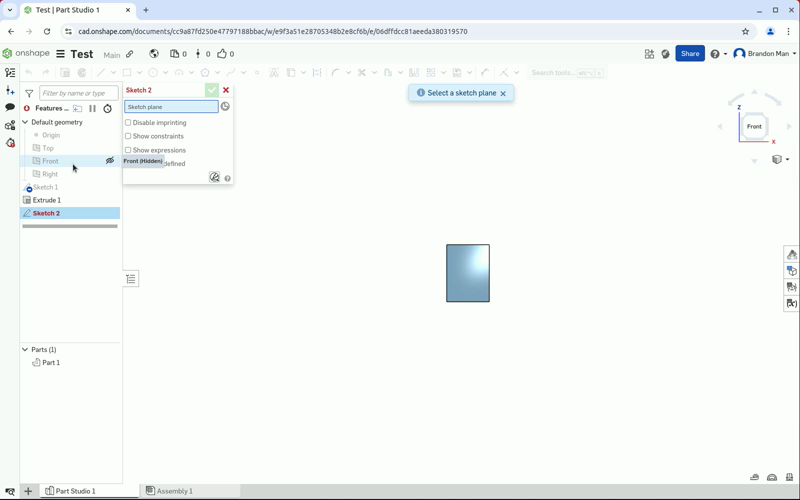
click(73, 163)
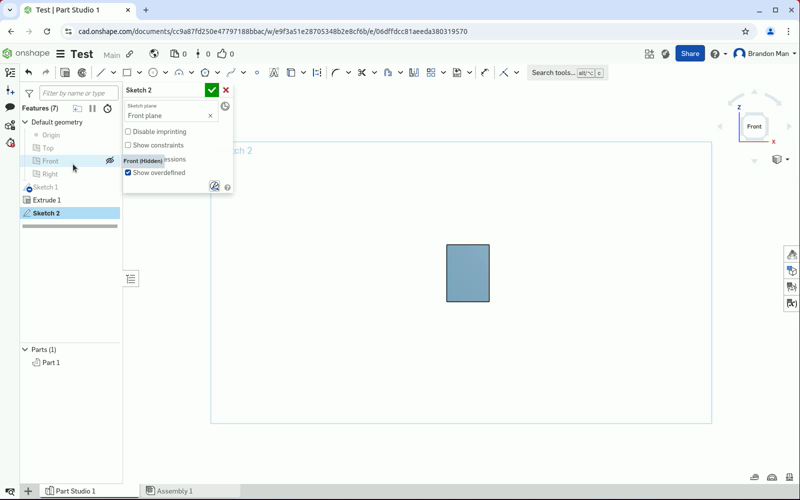
mouse_move(73, 352)
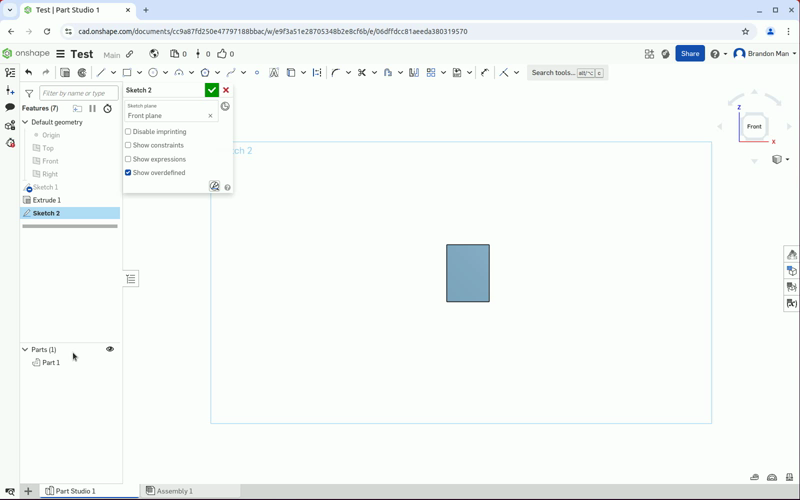
key(y)
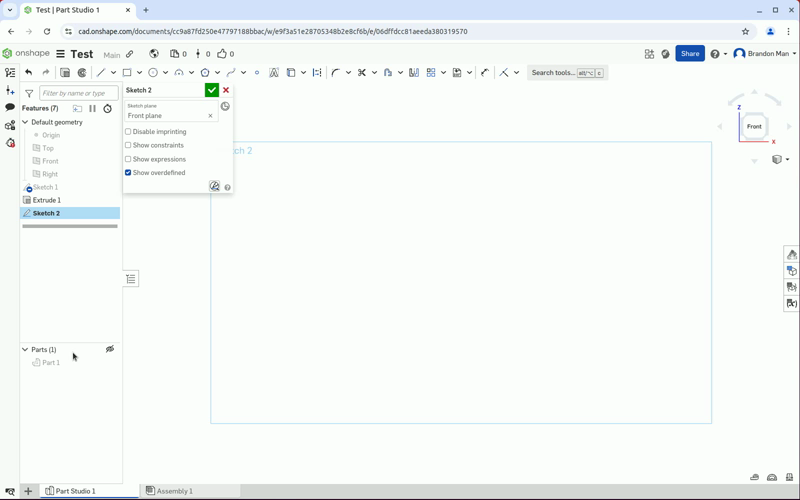
key(l)
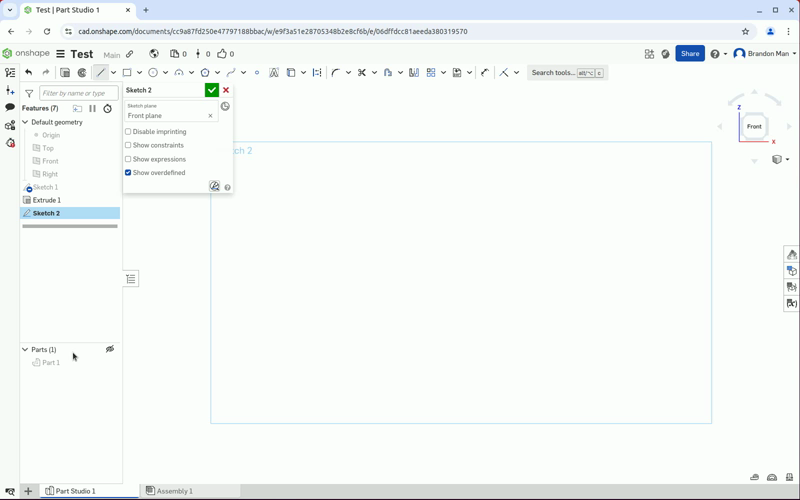
key_down(shift)
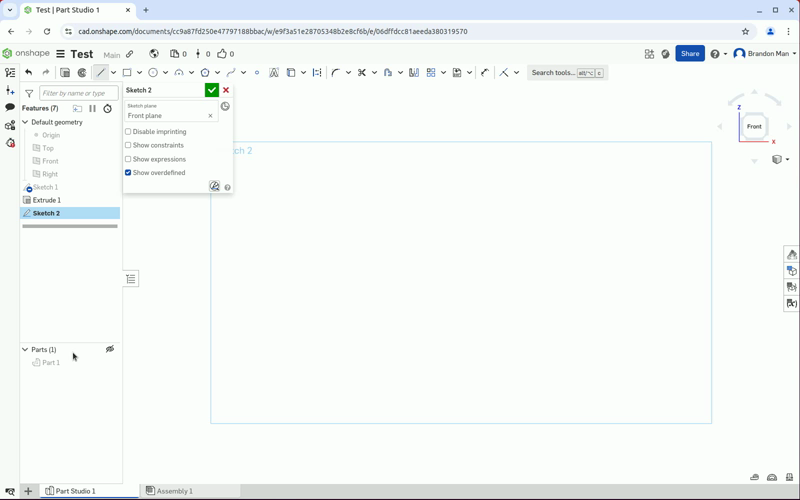
mouse_move(516, 343)
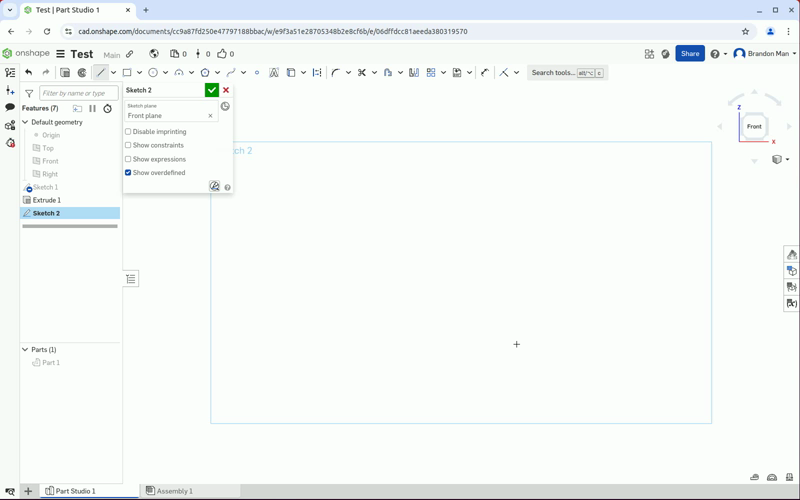
click(516, 343)
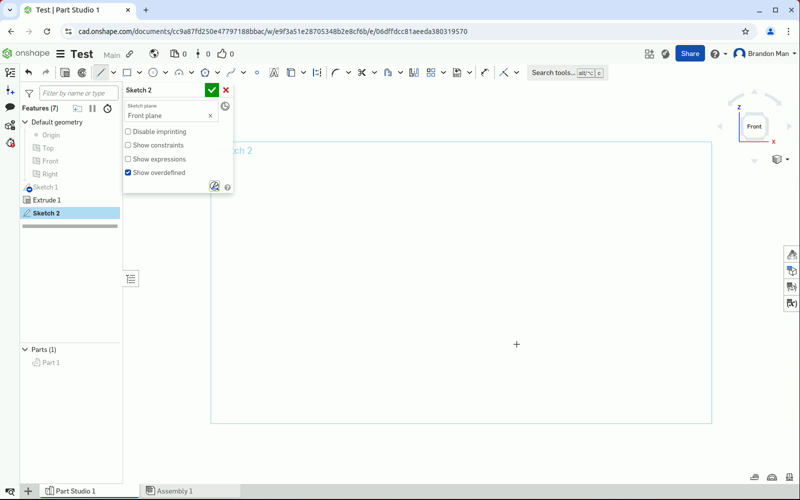
key_up(shift)
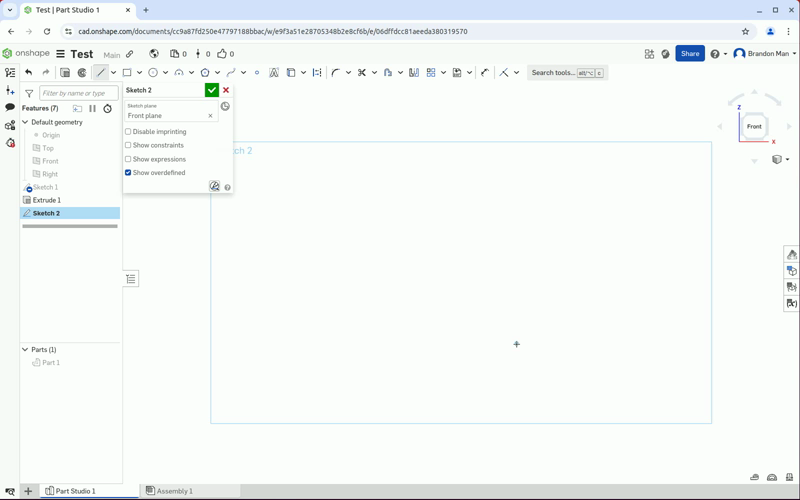
key_down(shift)
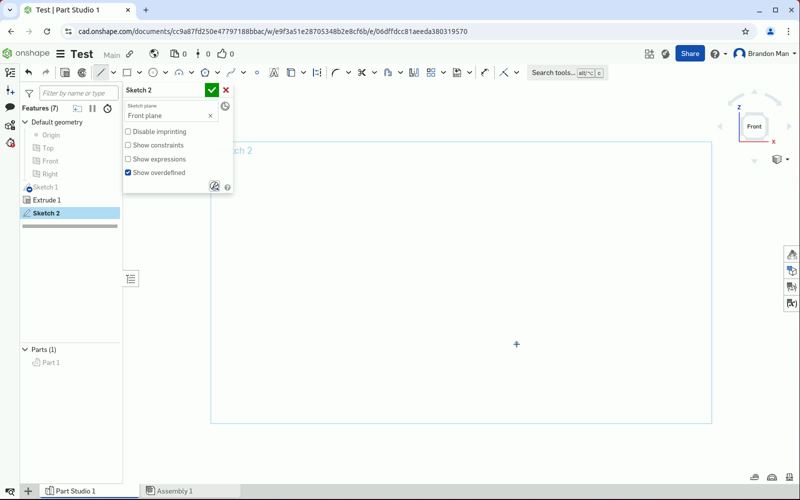
mouse_move(546, 343)
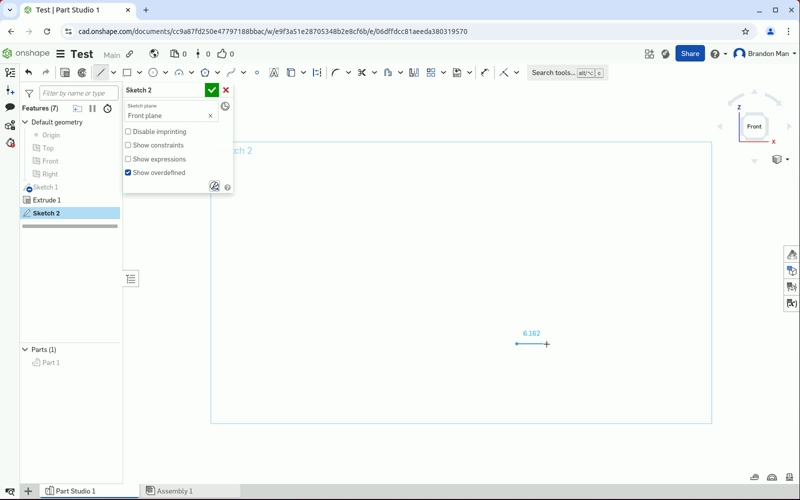
mouse_move(573, 343)
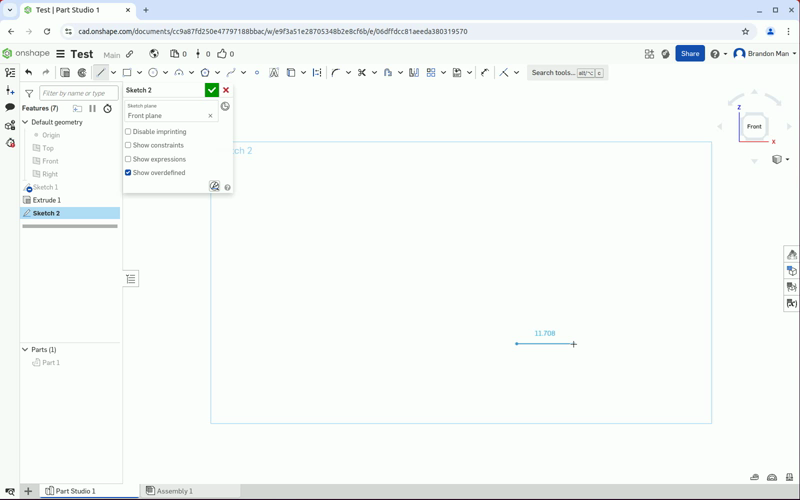
click(573, 343)
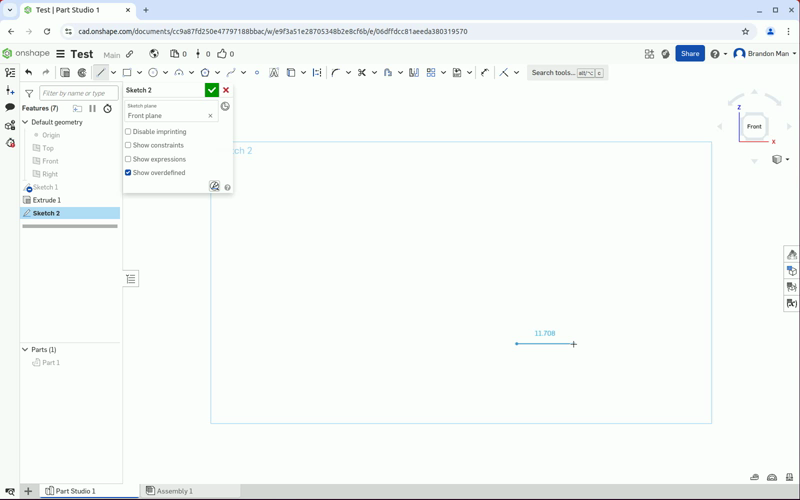
key_up(shift)
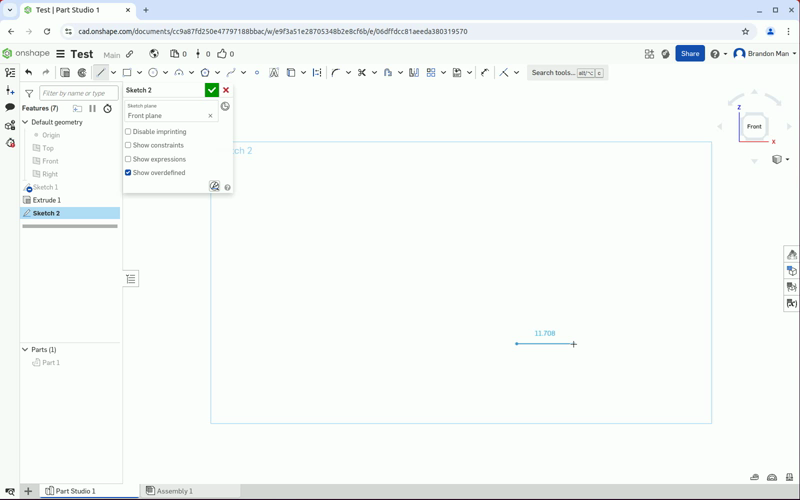
key_down(shift)
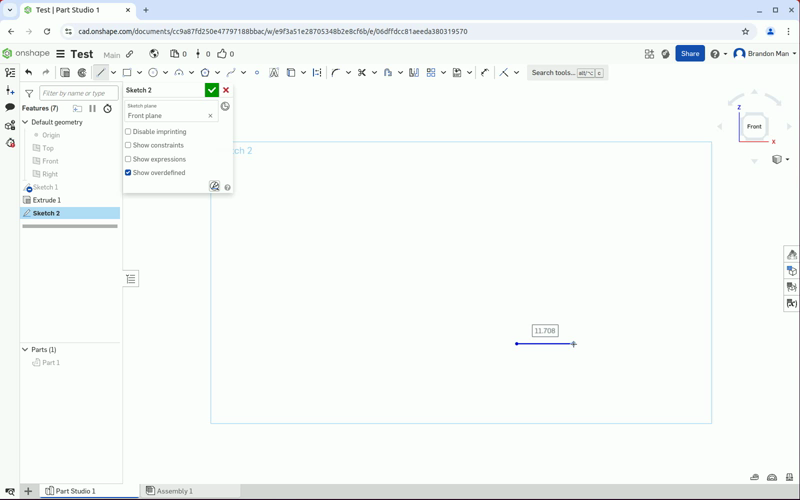
mouse_move(589, 343)
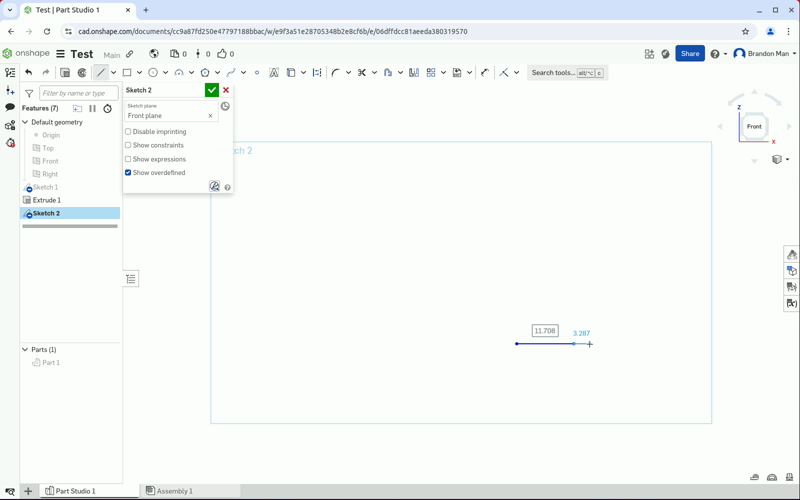
mouse_move(573, 301)
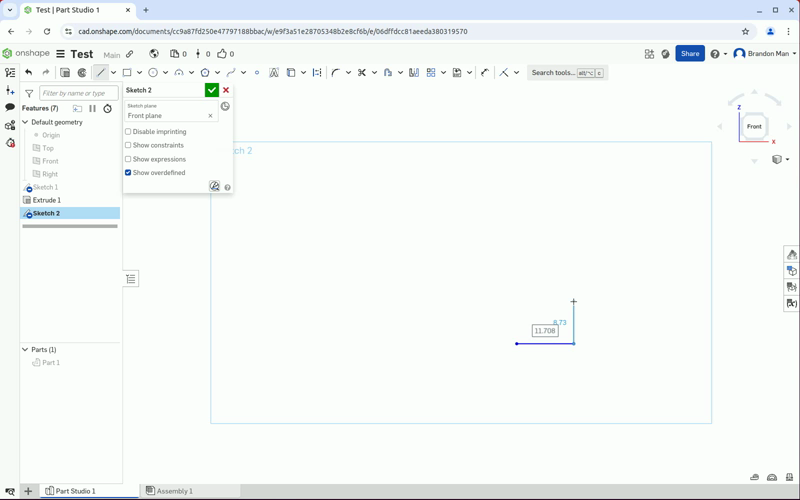
click(573, 301)
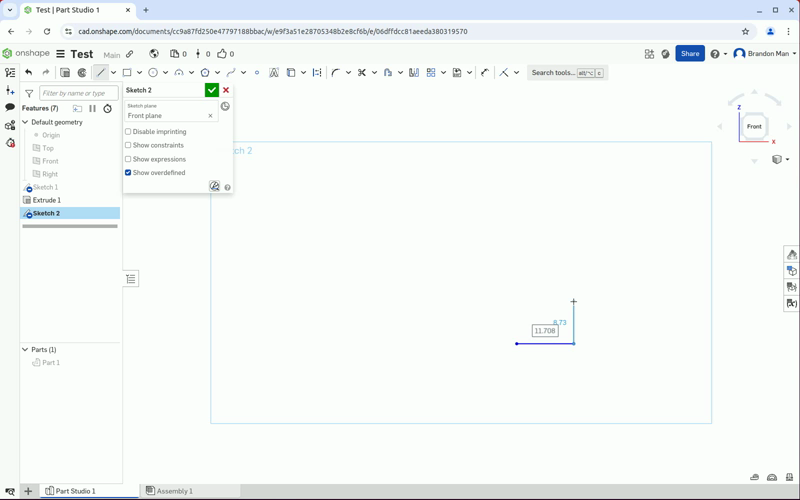
key_up(shift)
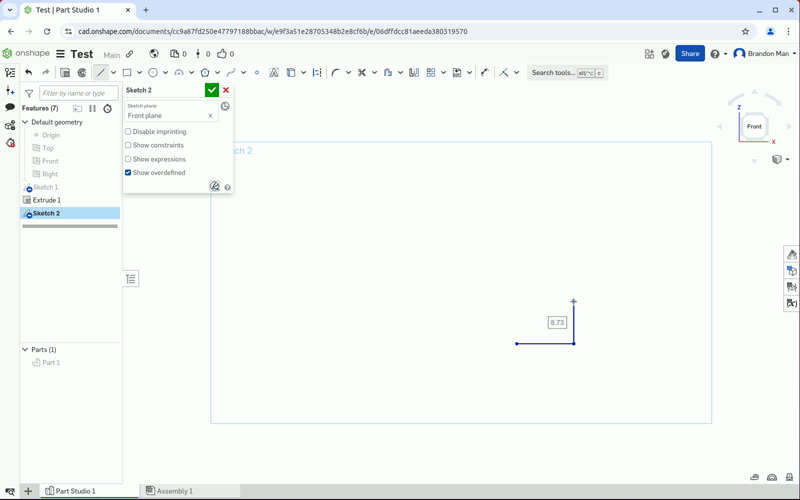
key_down(shift)
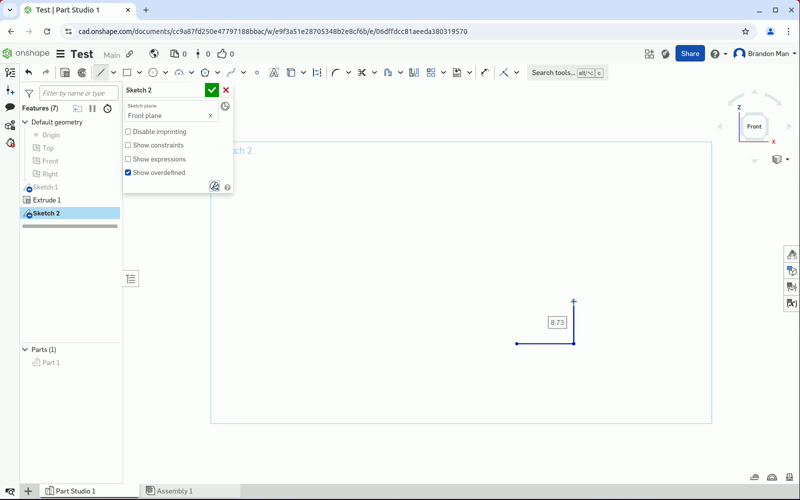
mouse_move(589, 301)
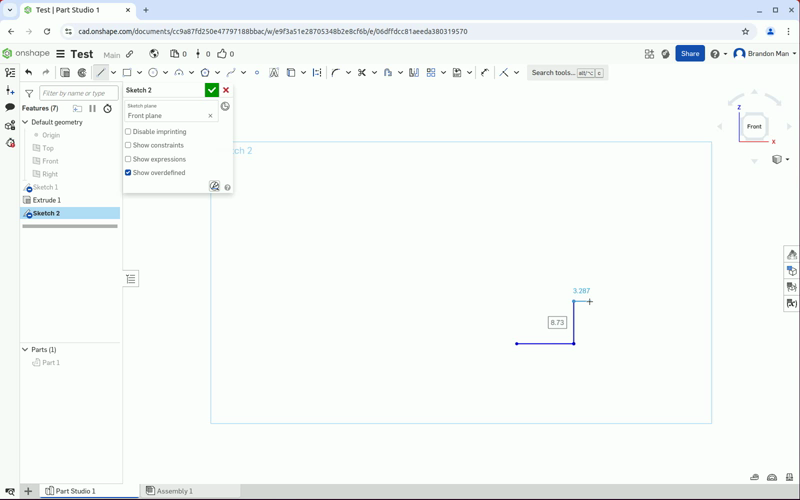
mouse_move(516, 301)
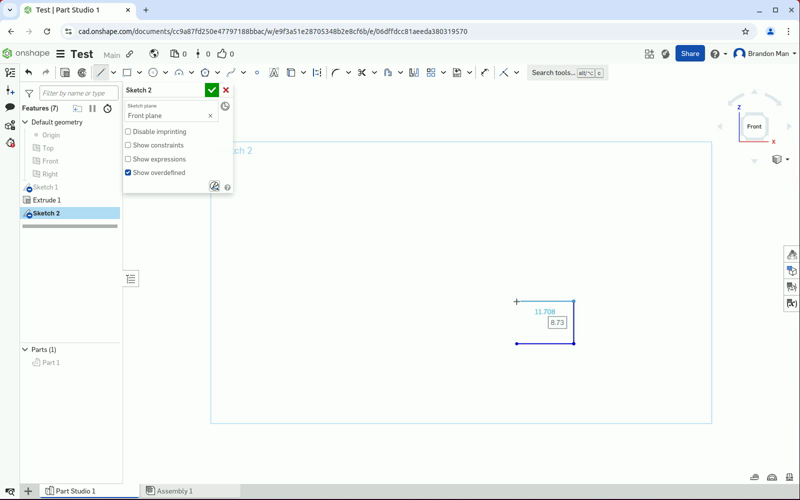
click(516, 301)
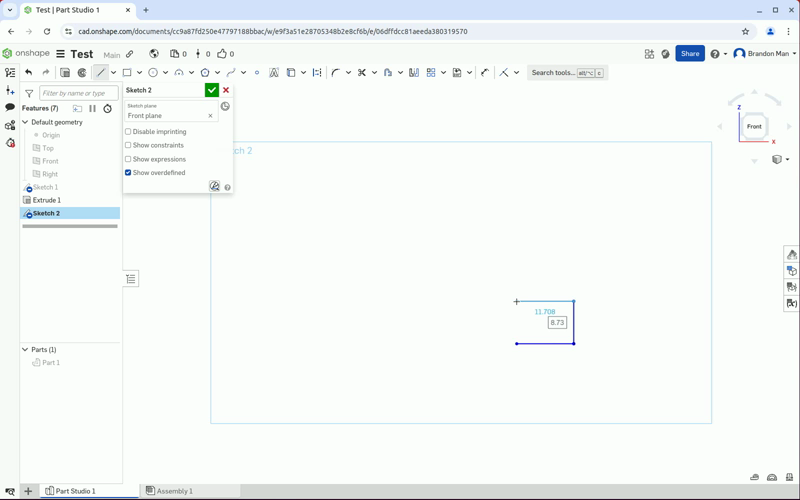
key_up(shift)
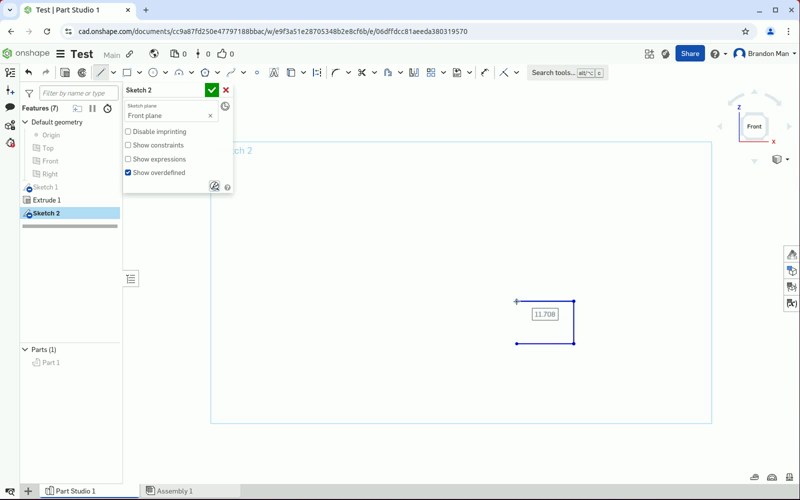
mouse_move(546, 301)
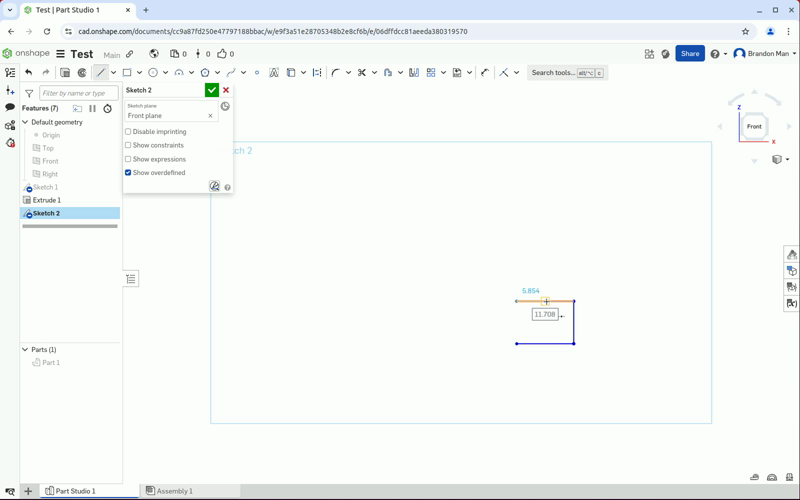
key_down(shift)
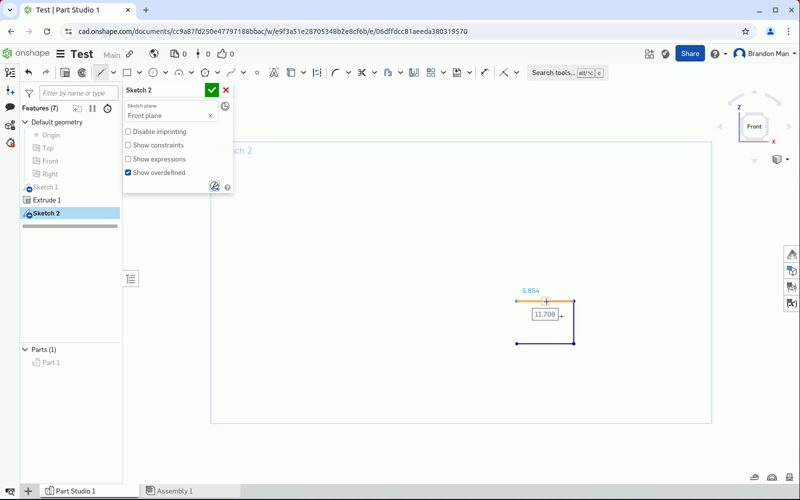
mouse_move(516, 343)
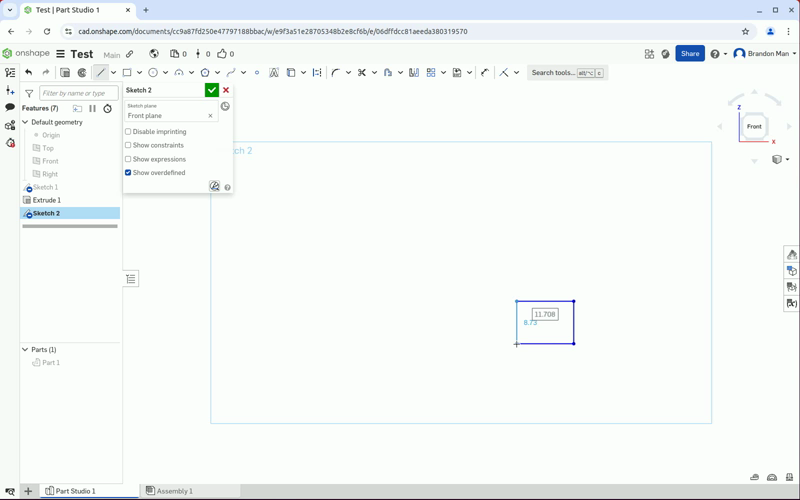
key_up(shift)
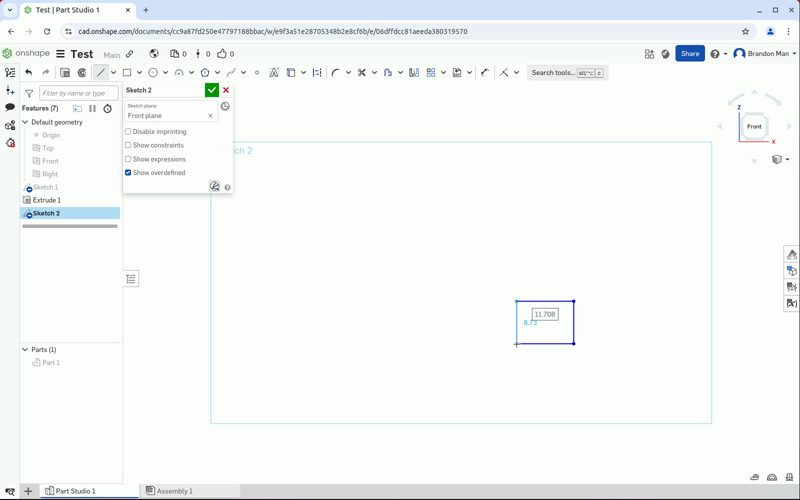
click(516, 343)
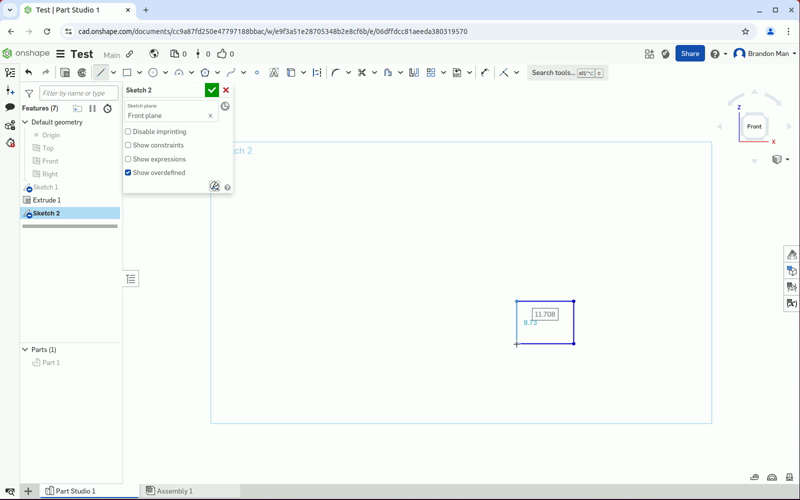
key(esc)
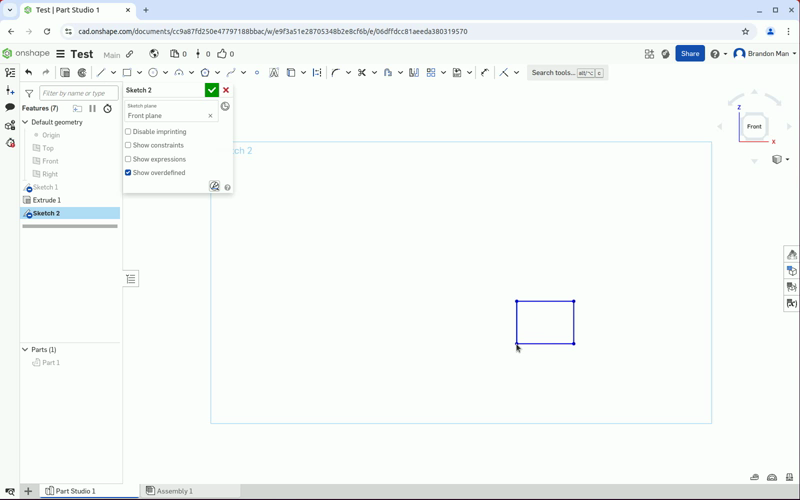
mouse_move(539, 339)
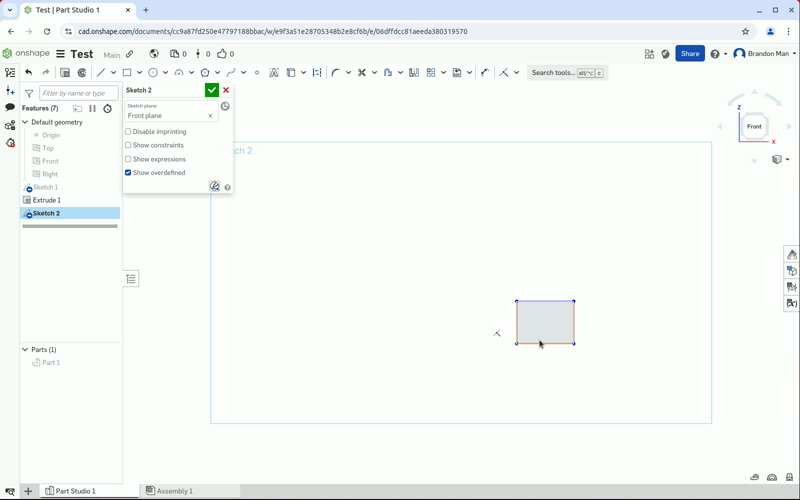
click(539, 339)
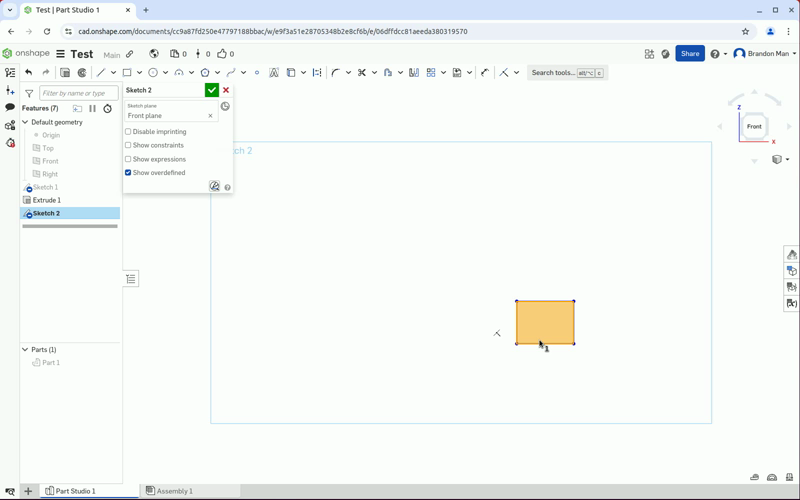
mouse_move(73, 352)
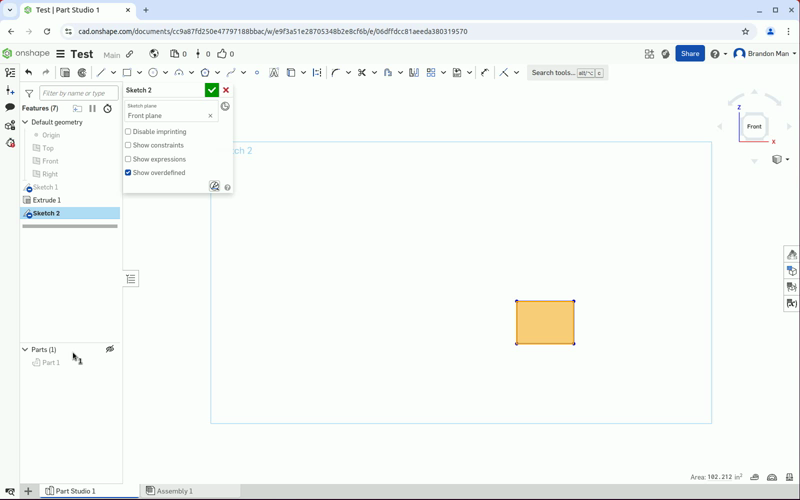
key(shift+y)
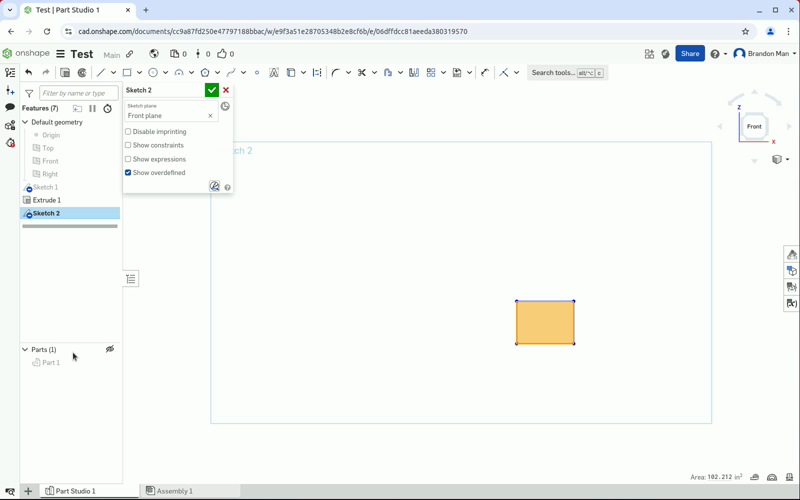
key(shift+e)
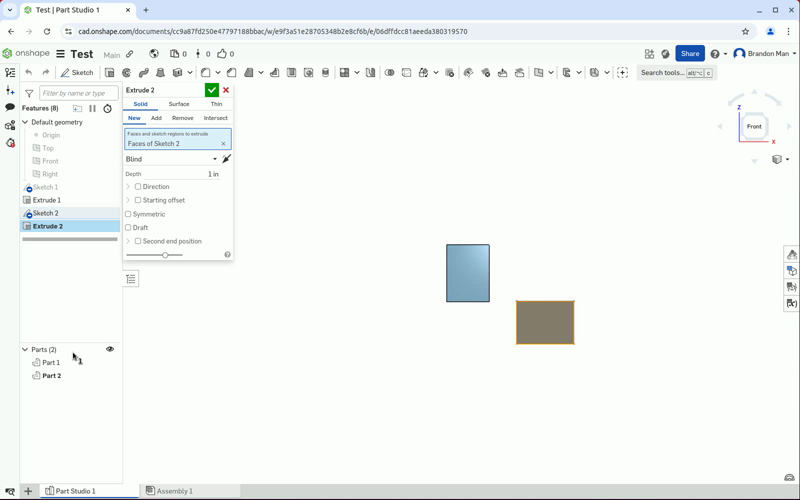
mouse_move(143, 106)
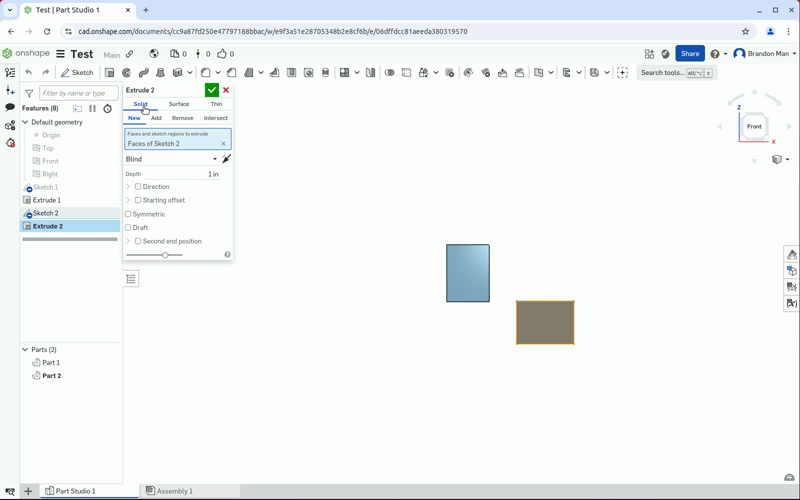
click(143, 106)
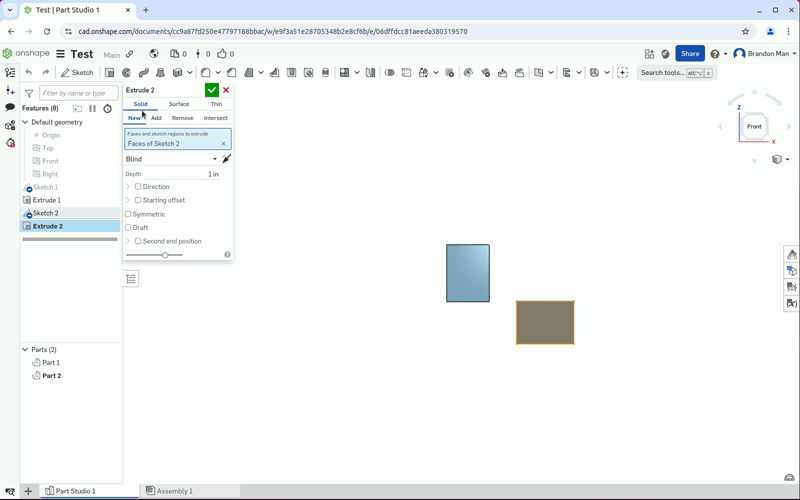
mouse_move(137, 120)
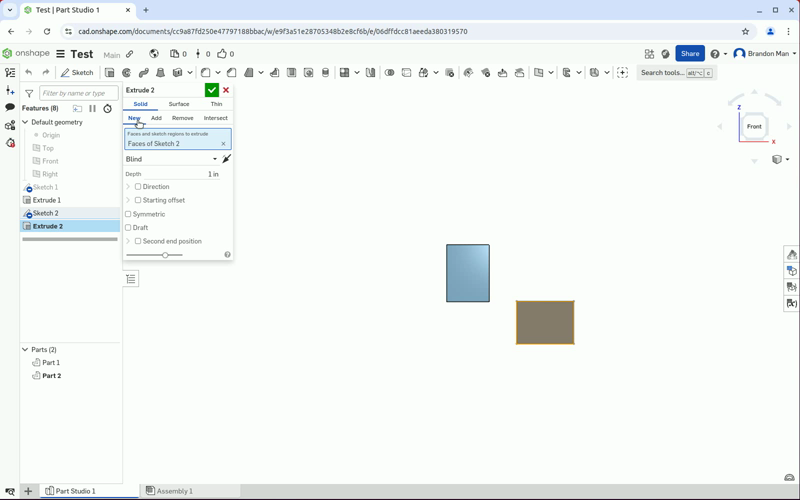
click(137, 120)
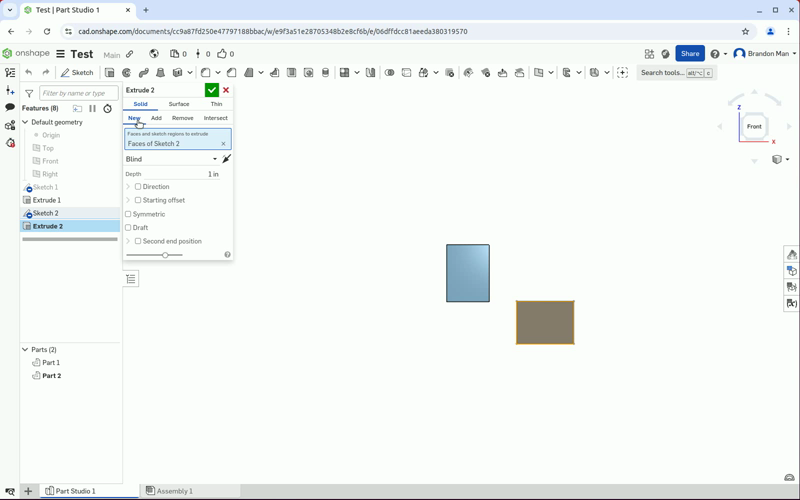
key(tab, 4)
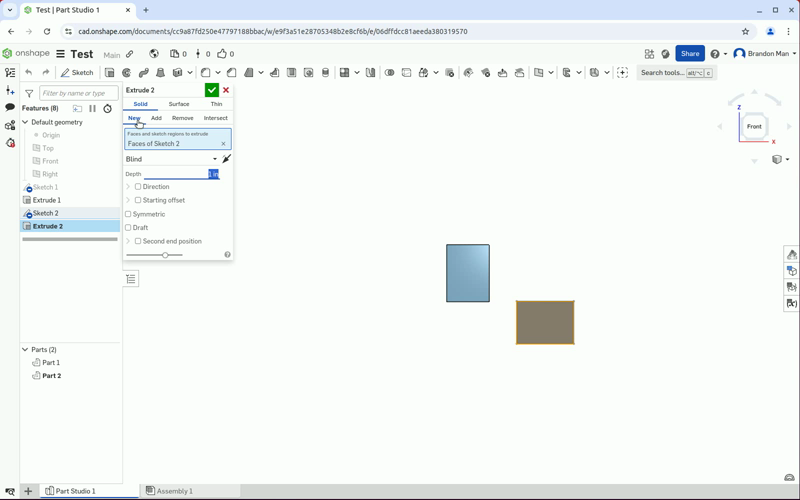
text(4.092)
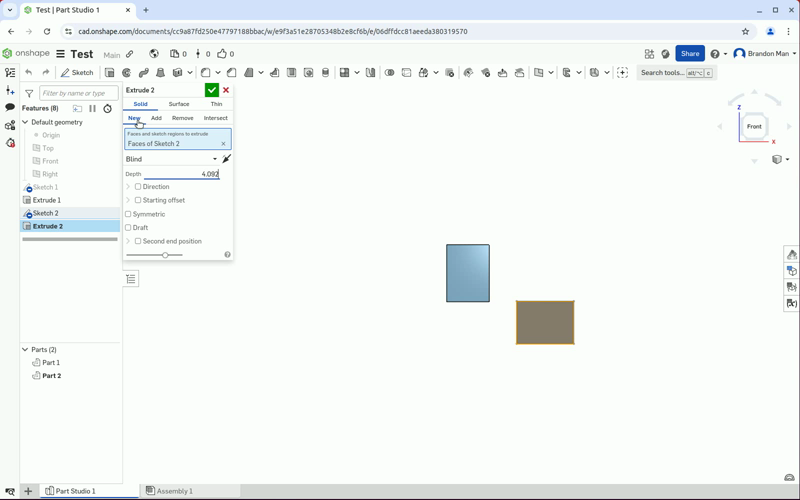
key(enter)
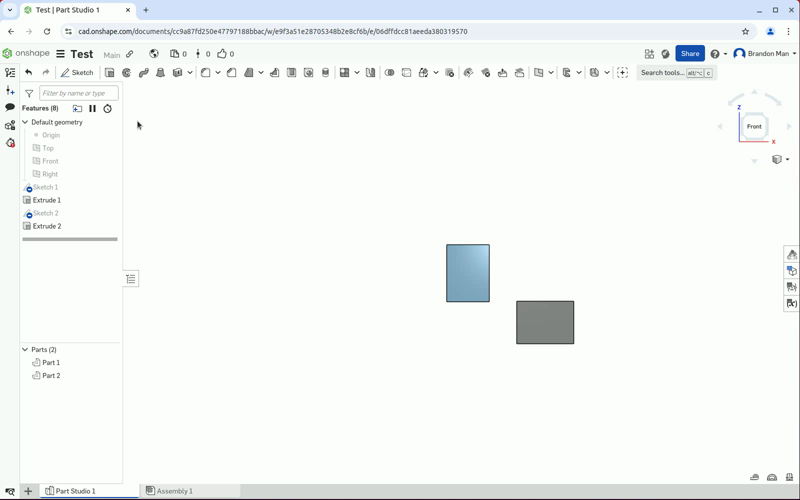
key(shift+h)
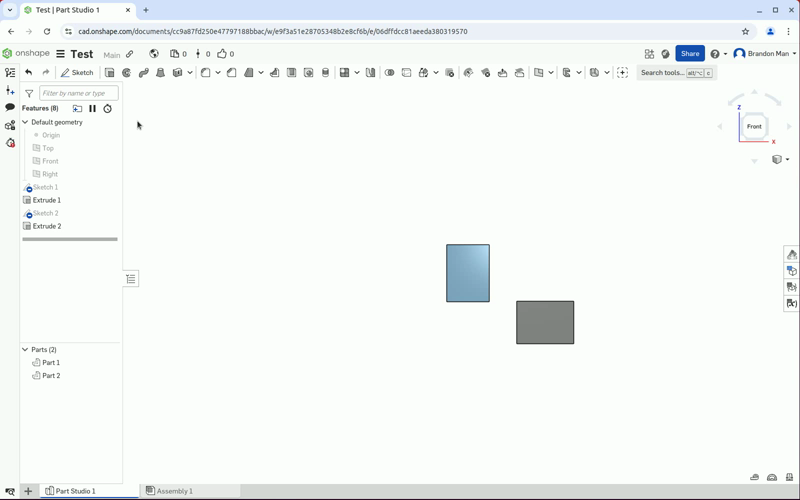
key(shift+h)
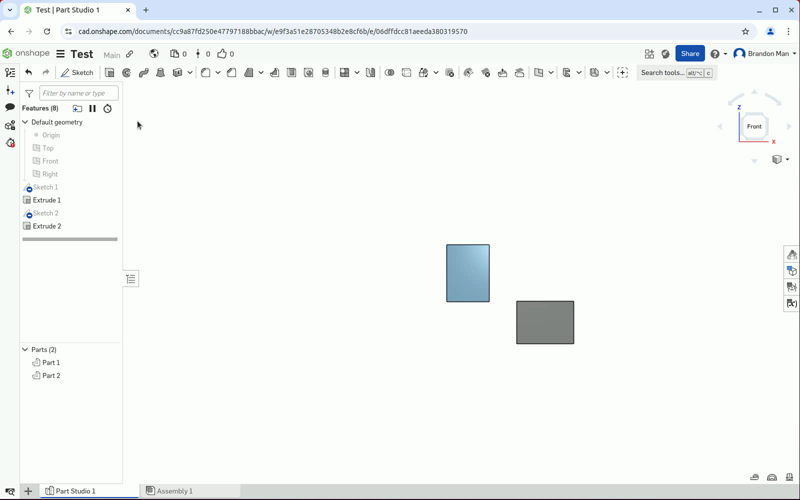
mouse_move(73, 189)
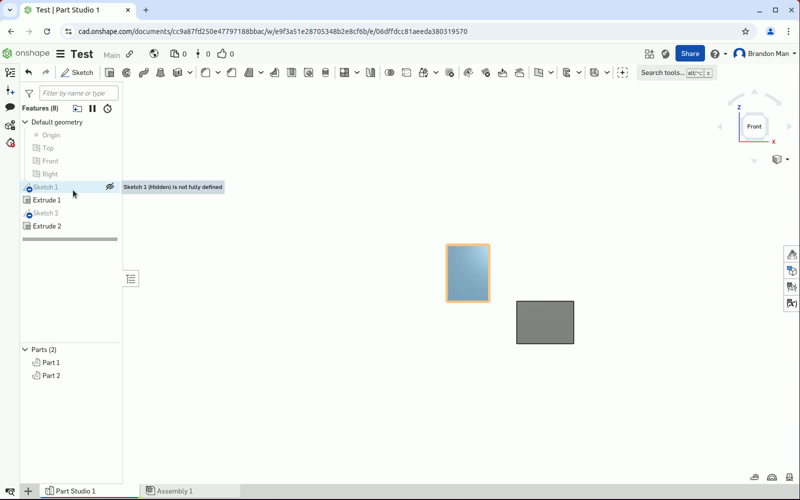
click(73, 189)
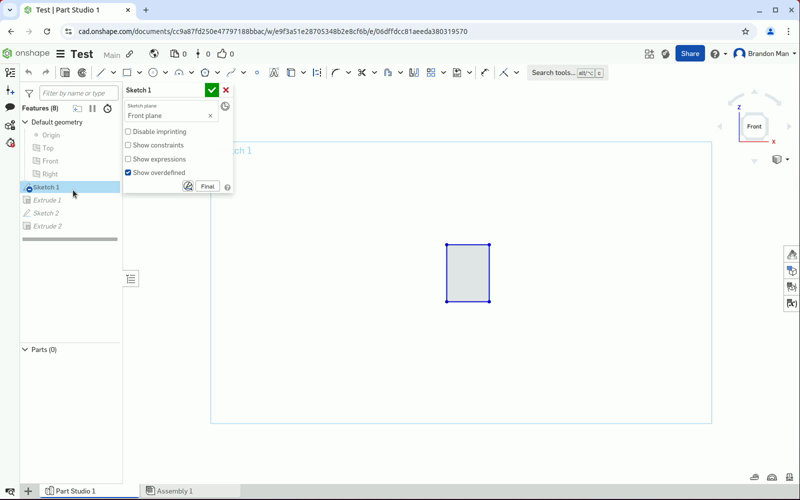
mouse_move(229, 92)
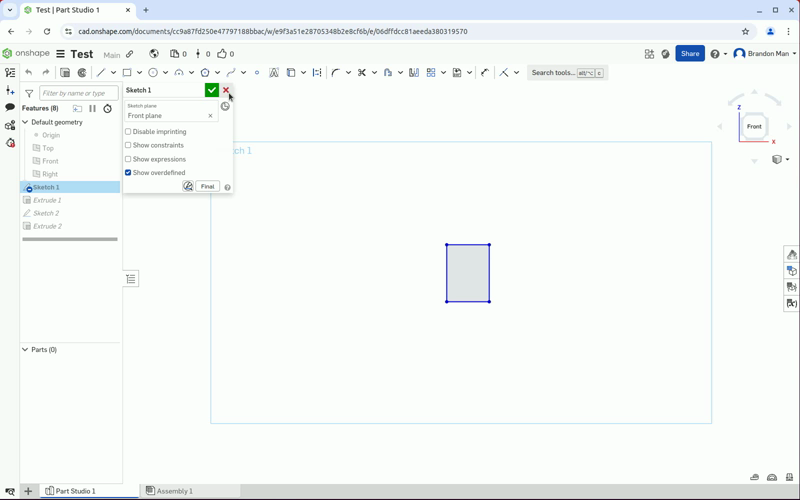
click(229, 92)
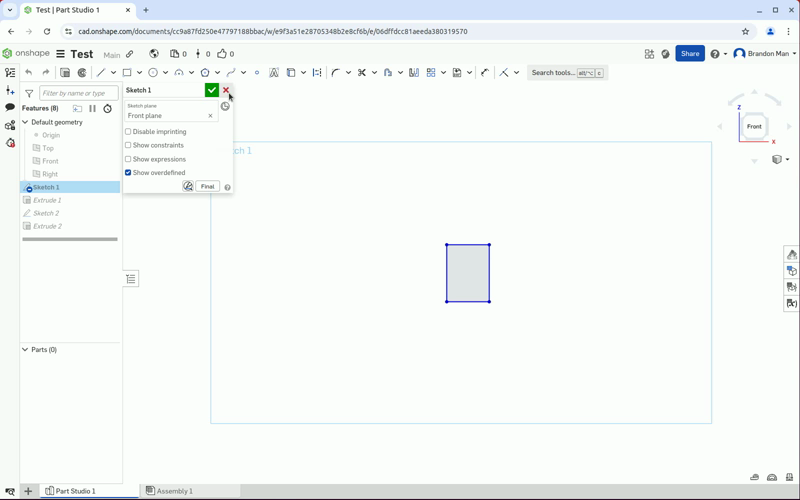
key(shift+s)
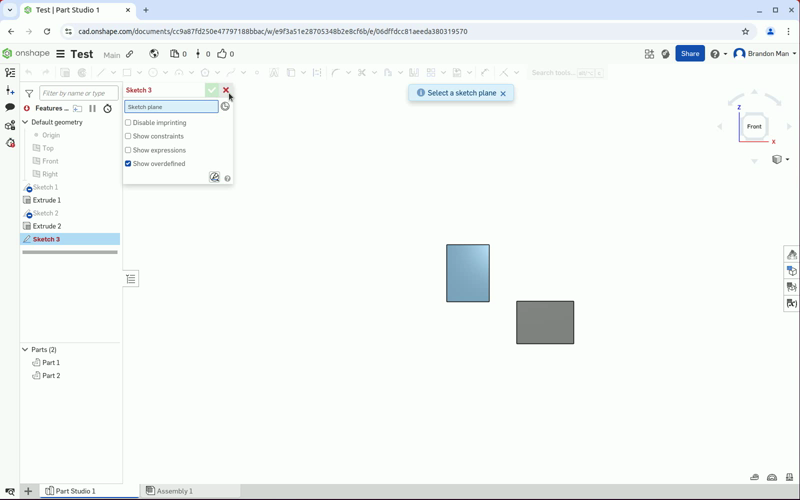
mouse_move(73, 163)
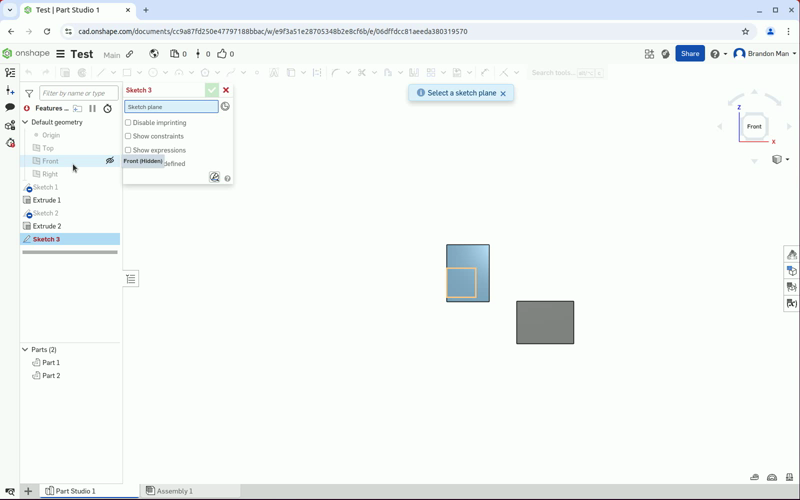
click(73, 163)
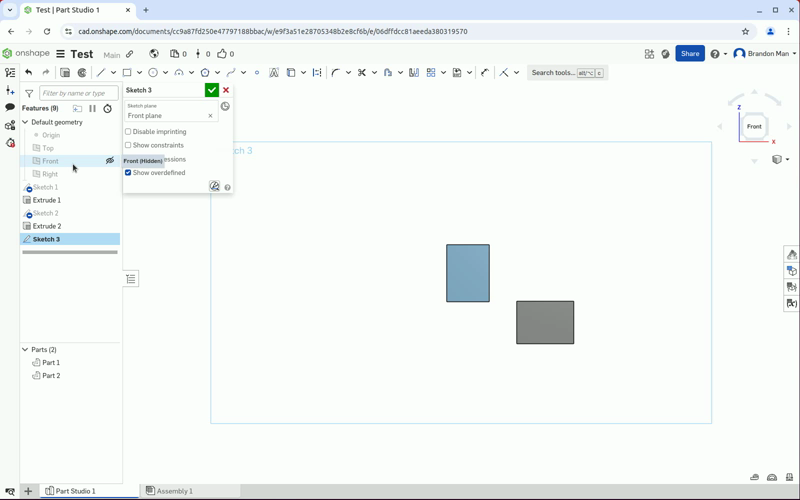
mouse_move(73, 352)
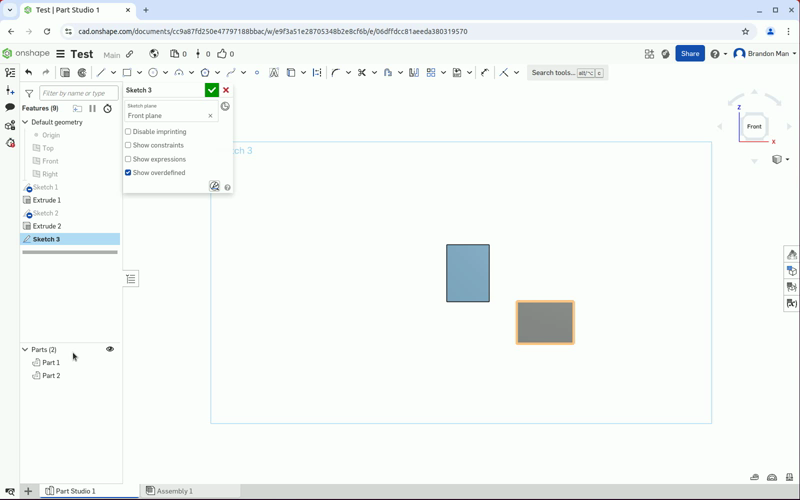
key(y)
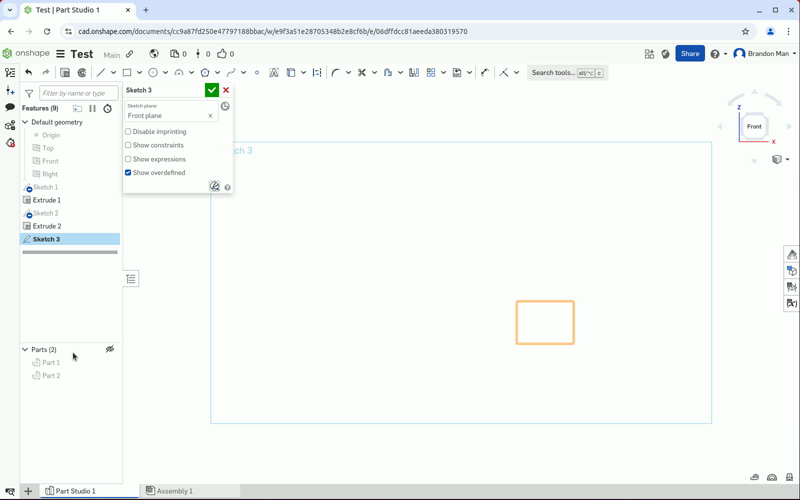
key(l)
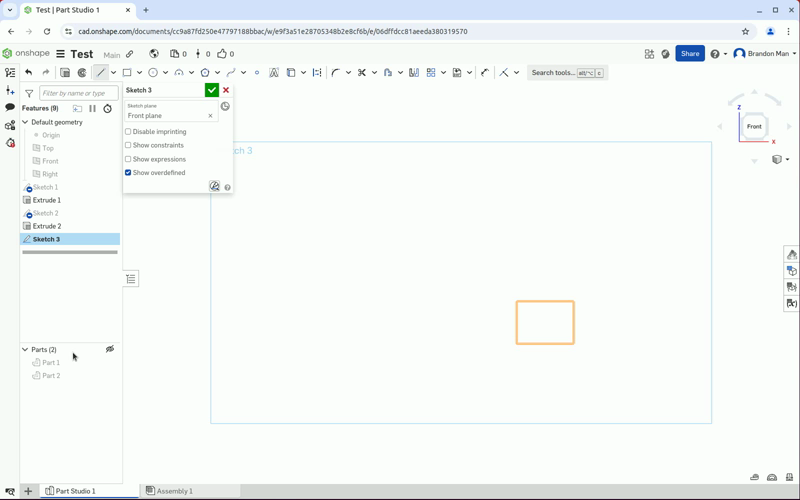
key_down(shift)
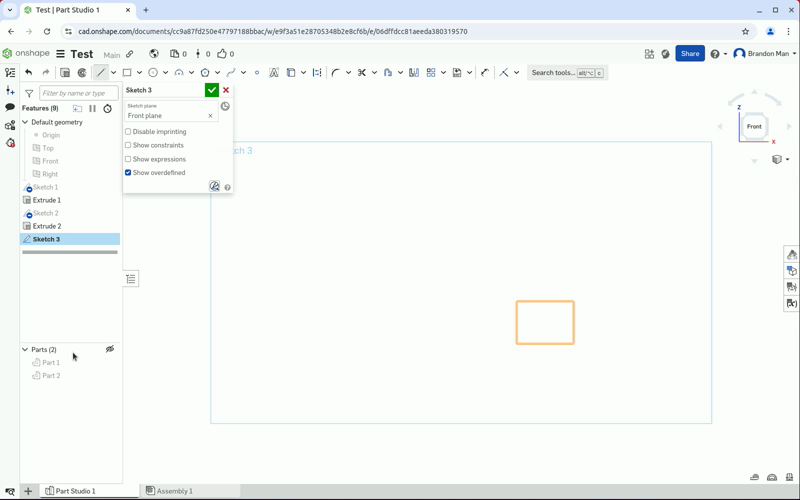
mouse_move(489, 301)
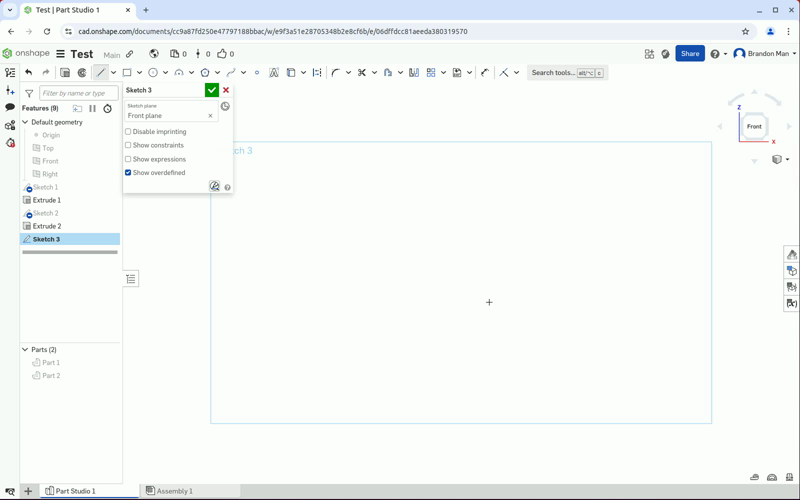
click(489, 301)
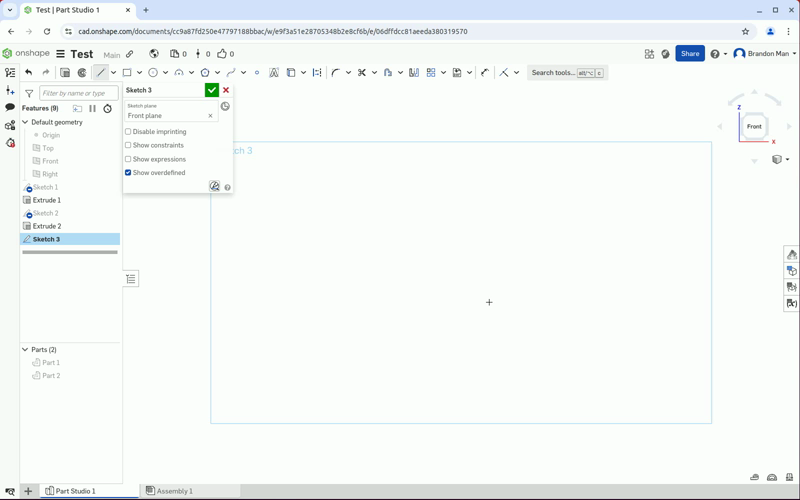
key_up(shift)
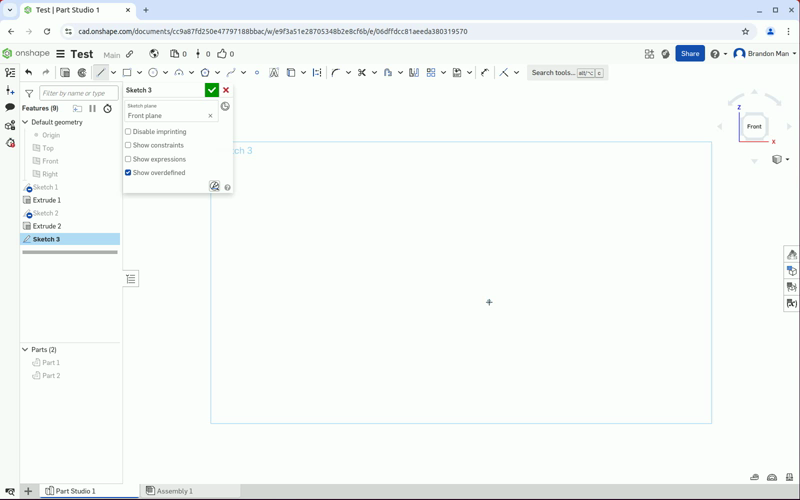
key_down(shift)
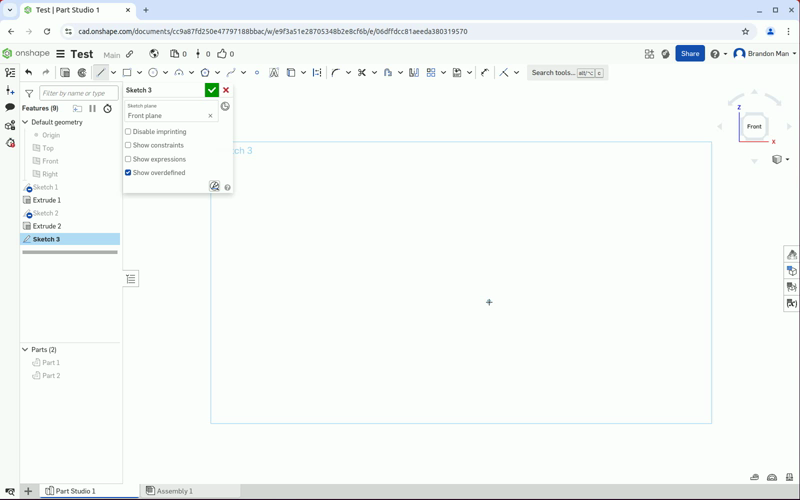
mouse_move(519, 301)
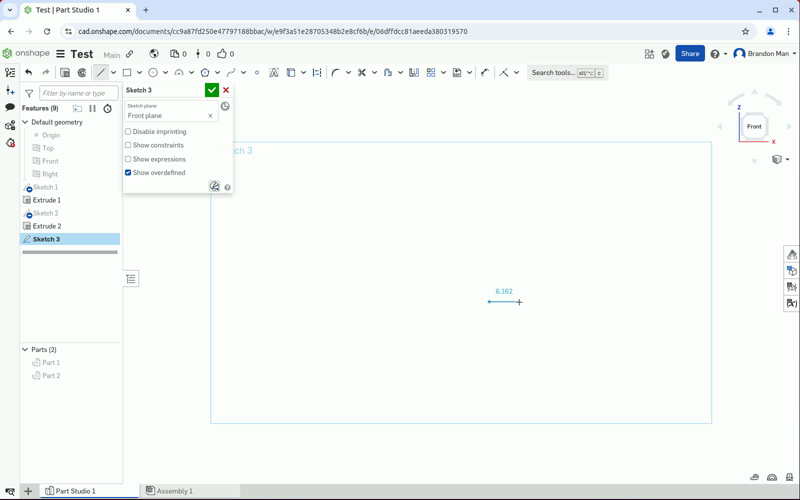
mouse_move(517, 301)
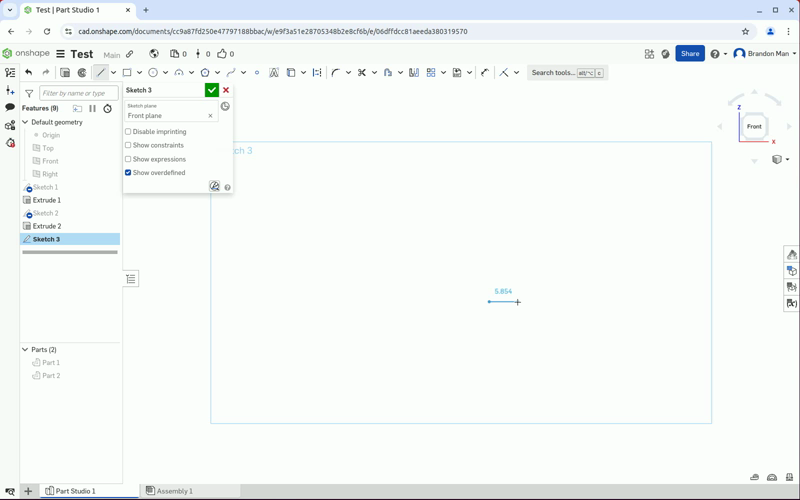
click(517, 301)
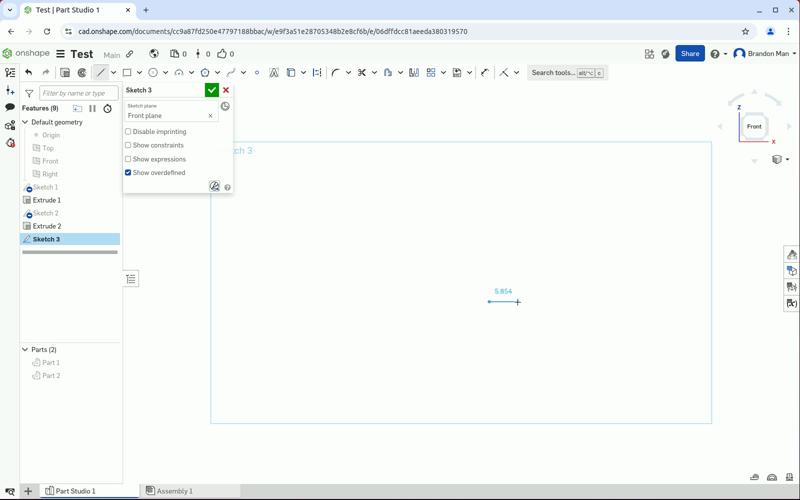
key_up(shift)
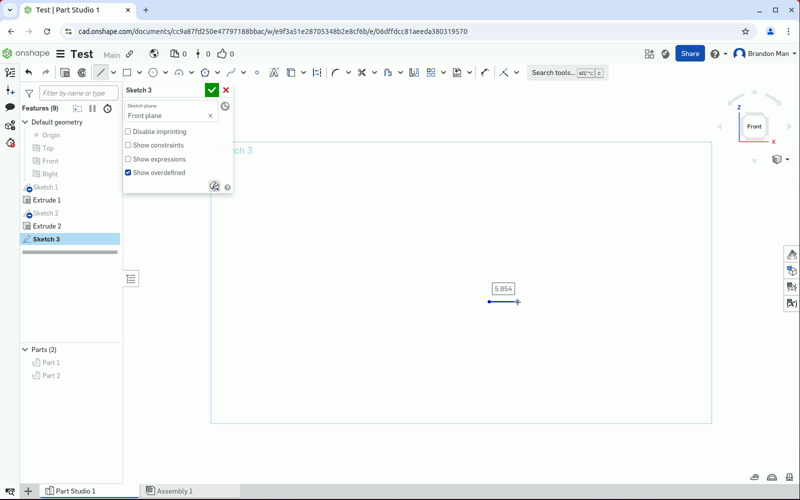
key_down(shift)
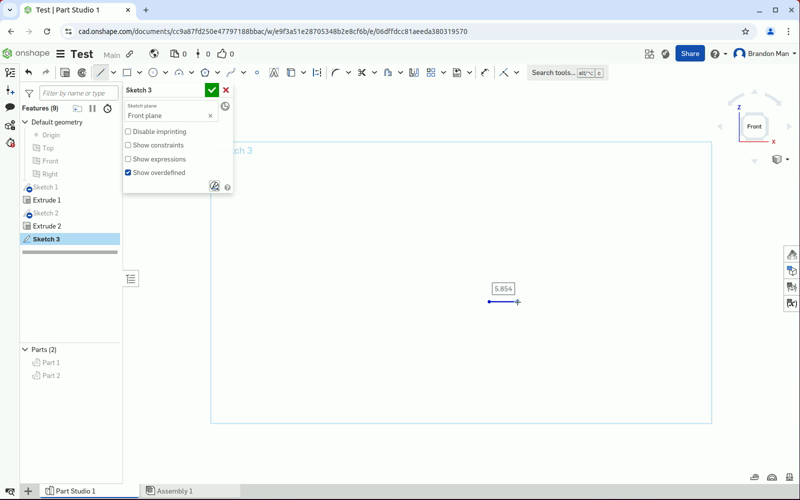
mouse_move(547, 301)
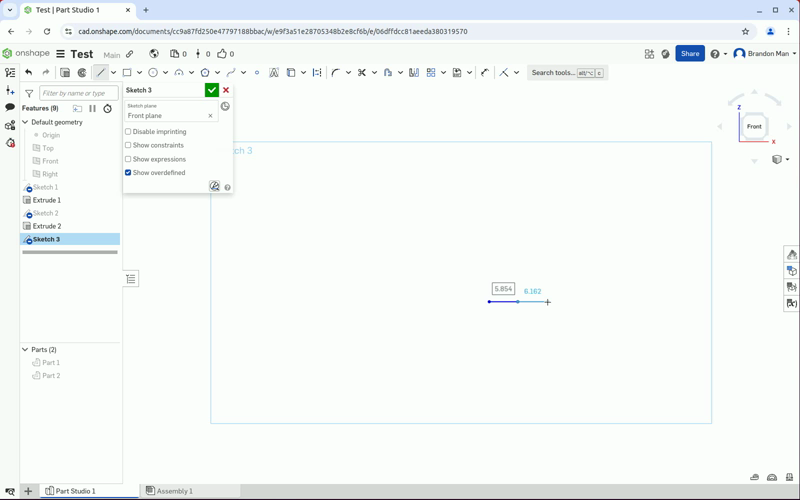
mouse_move(573, 301)
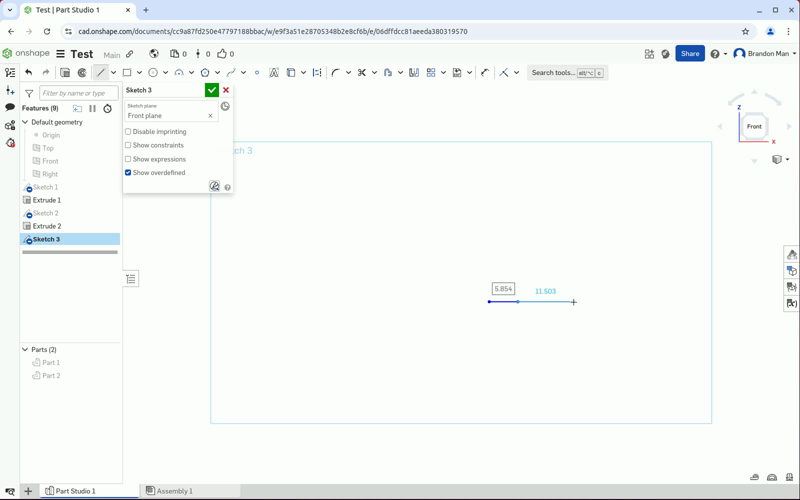
click(573, 301)
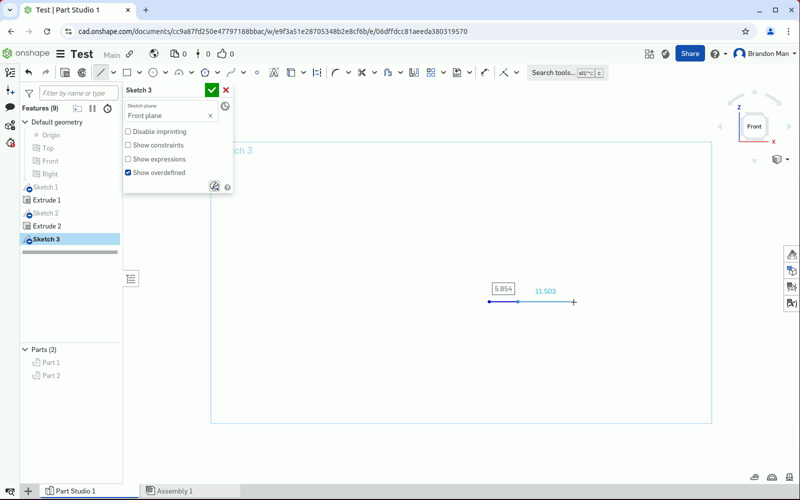
key_up(shift)
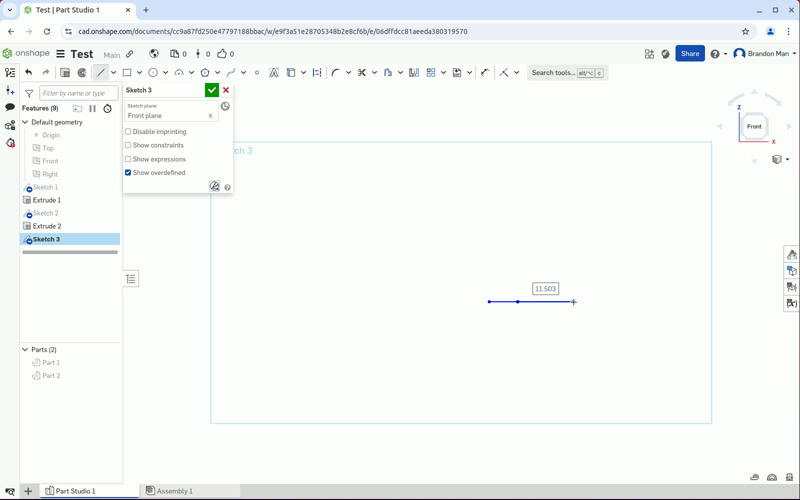
key_down(shift)
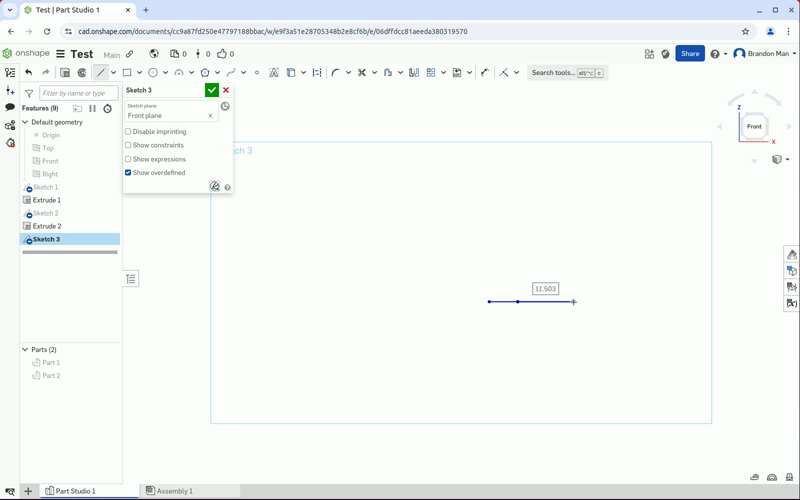
mouse_move(589, 301)
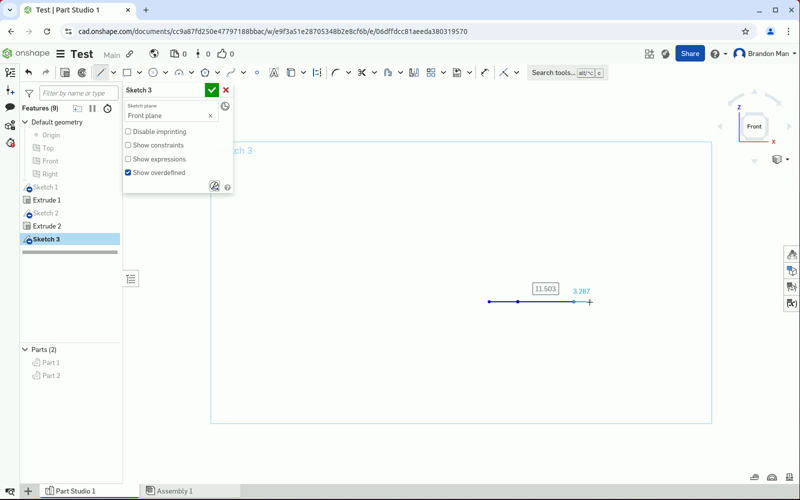
mouse_move(573, 245)
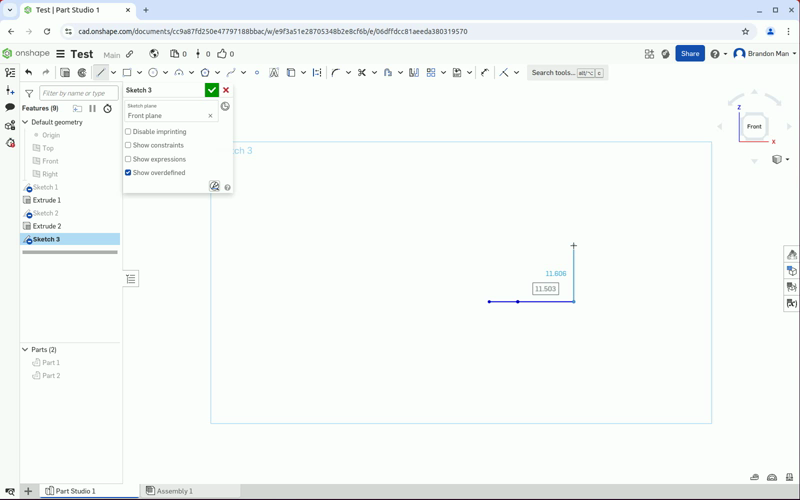
click(573, 245)
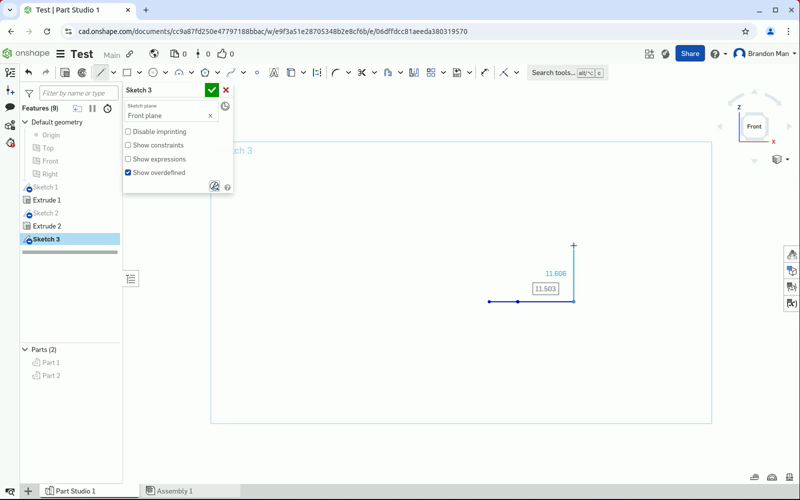
key_up(shift)
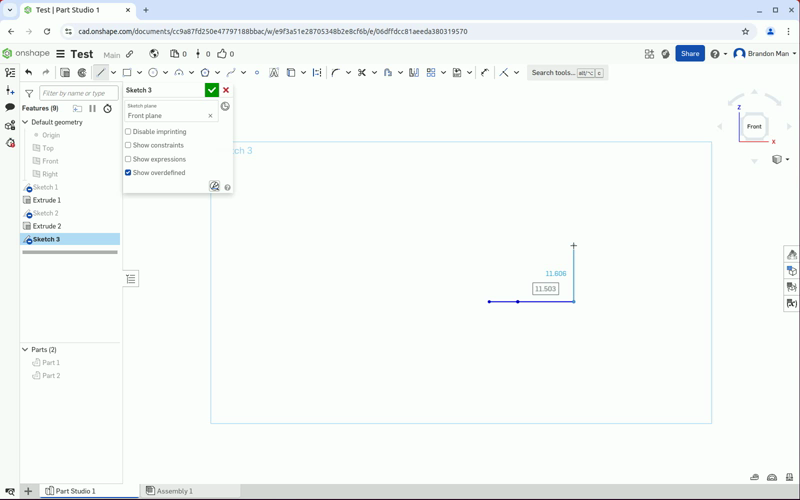
key_down(shift)
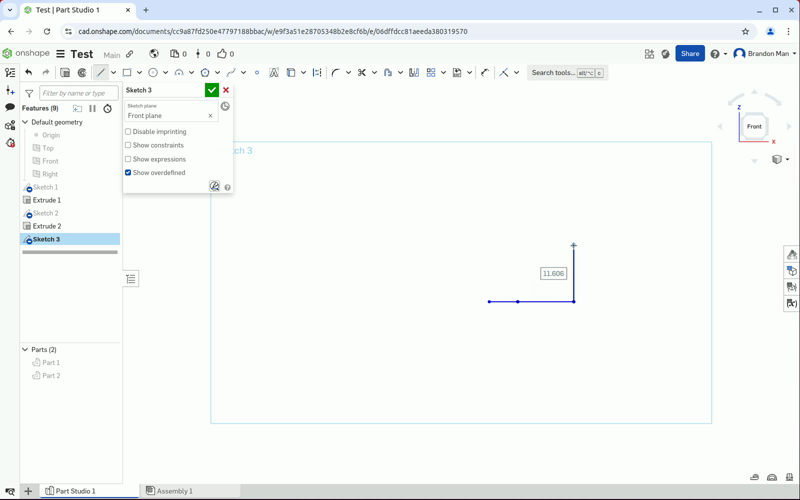
mouse_move(489, 245)
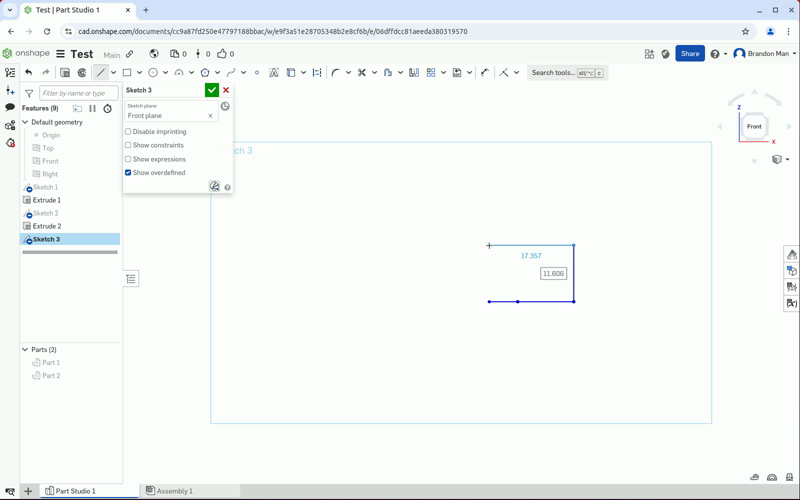
click(489, 245)
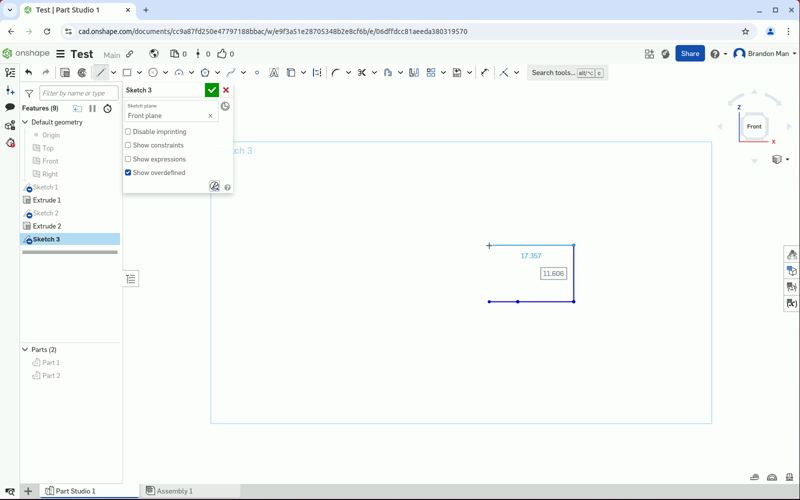
key_up(shift)
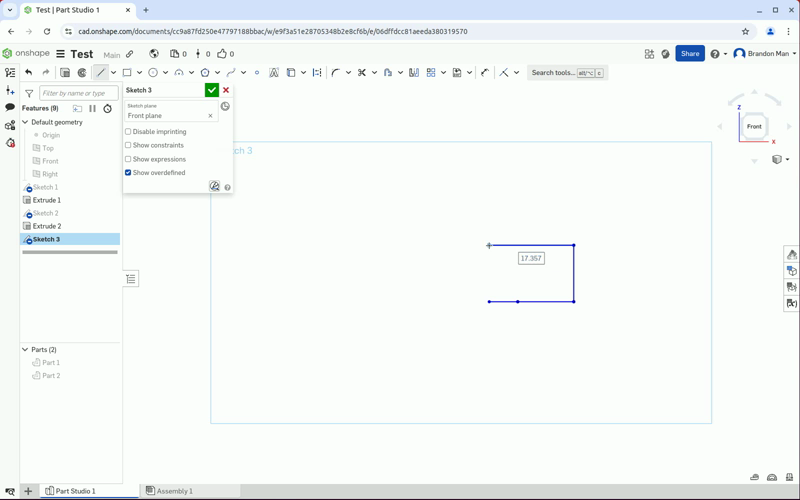
mouse_move(519, 245)
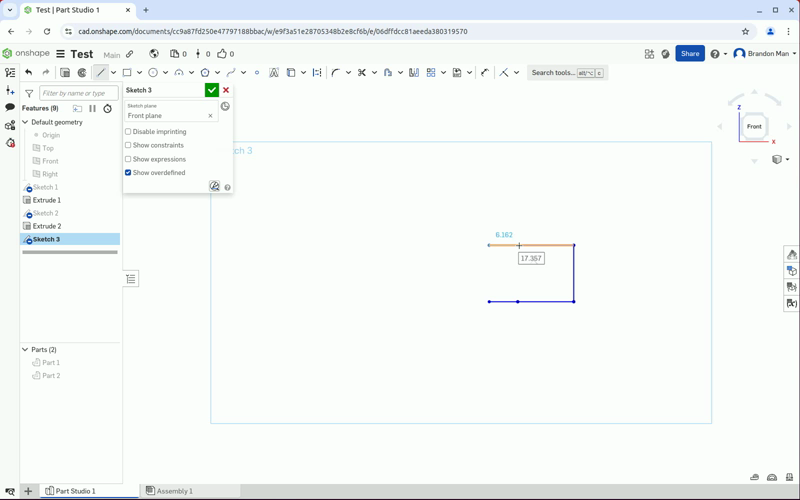
key_down(shift)
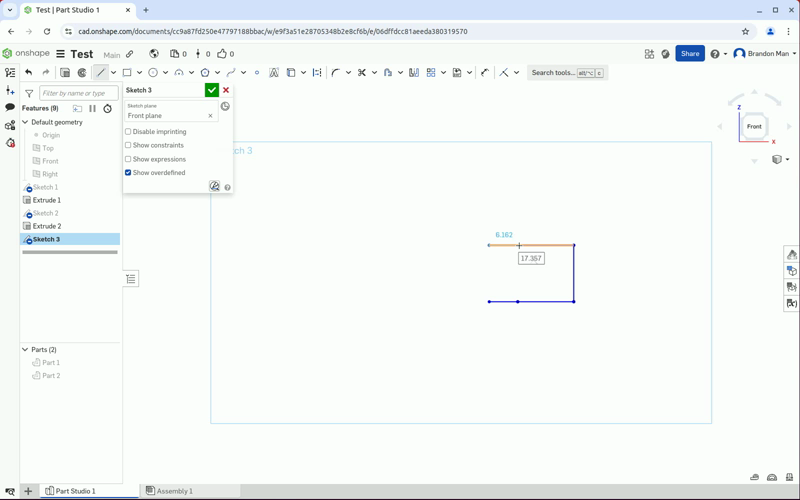
mouse_move(489, 301)
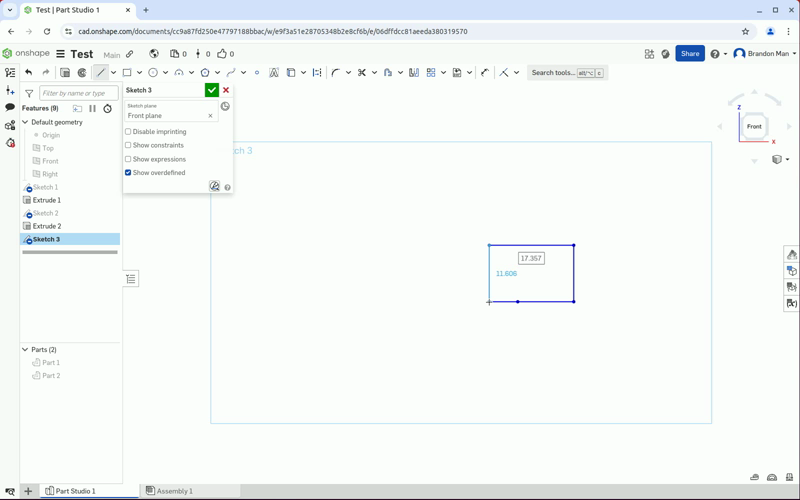
key_up(shift)
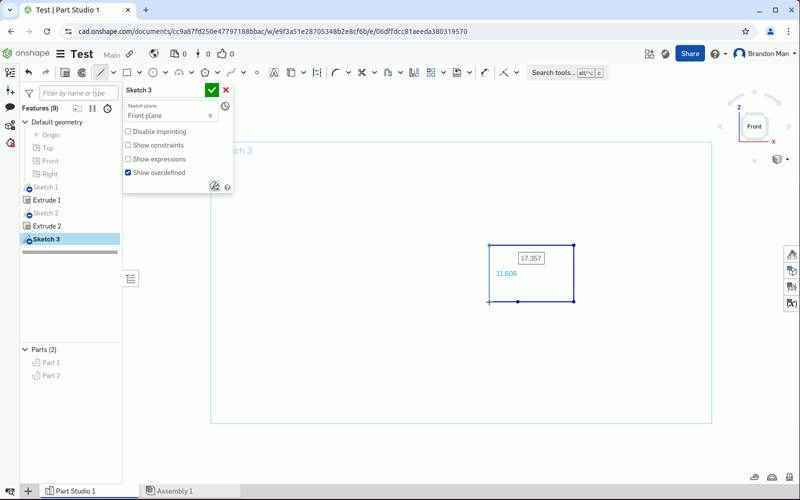
click(489, 301)
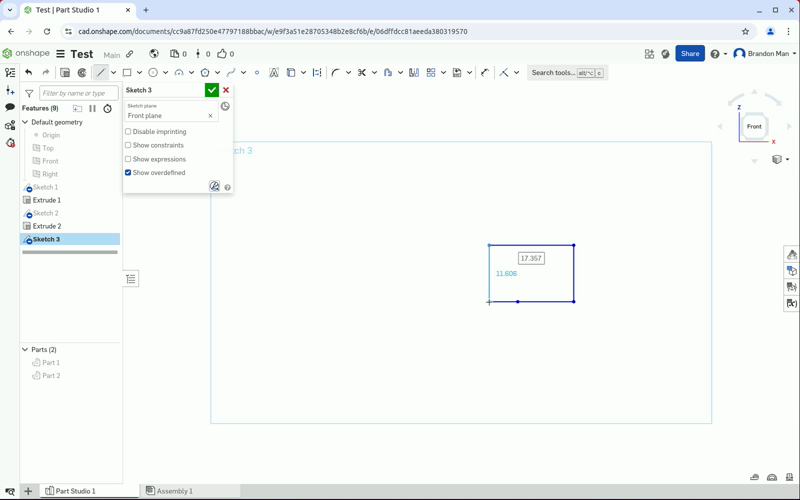
key(esc)
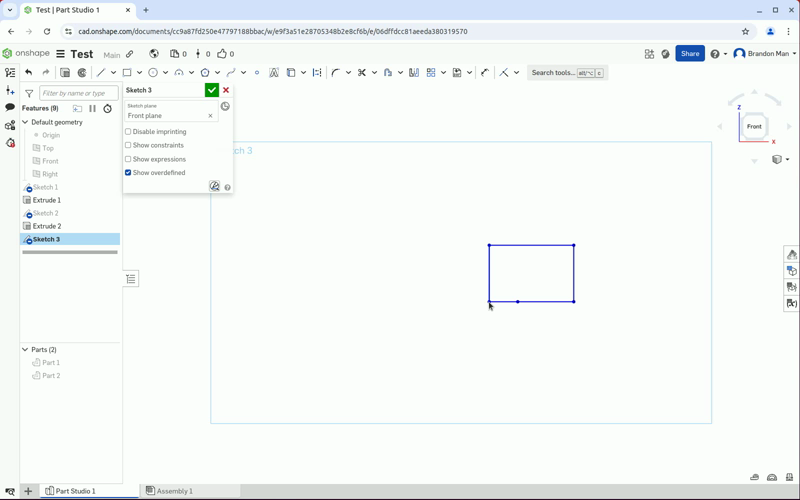
mouse_move(517, 291)
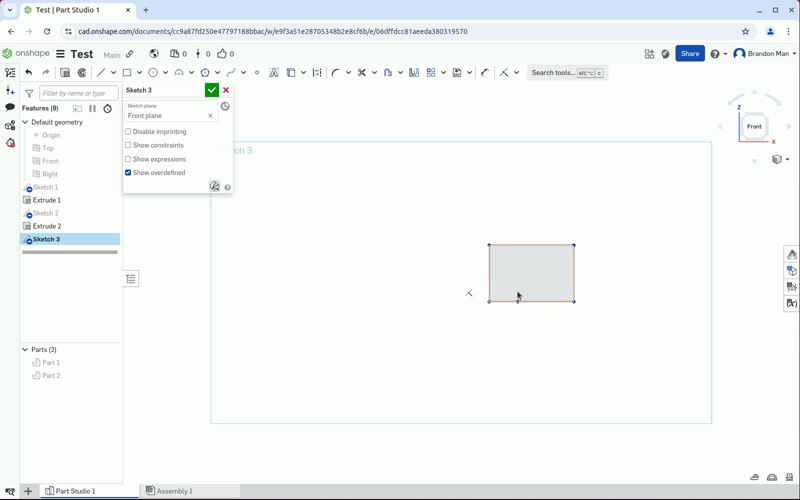
click(517, 291)
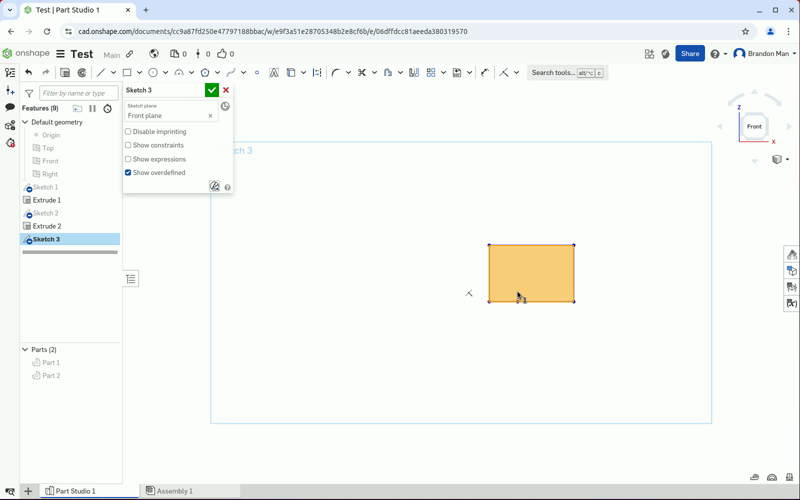
mouse_move(73, 352)
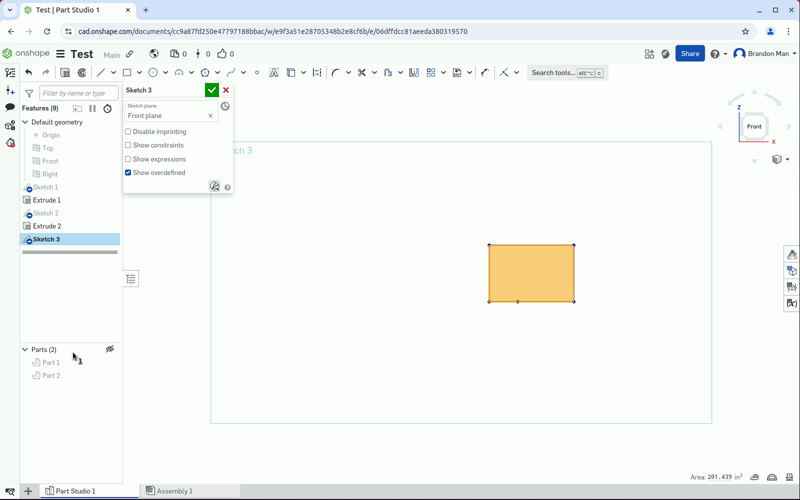
key(shift+y)
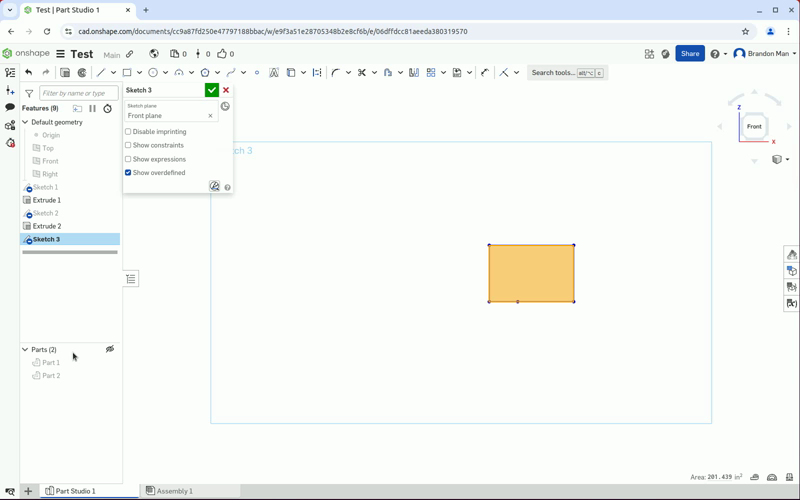
key(shift+e)
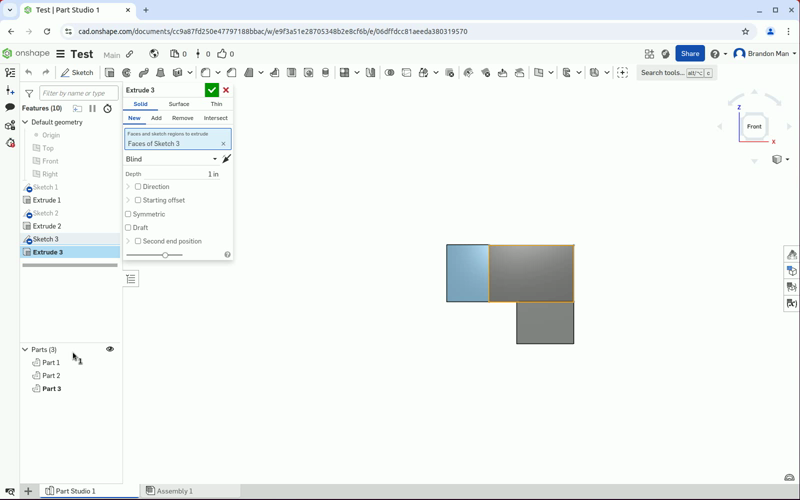
mouse_move(143, 106)
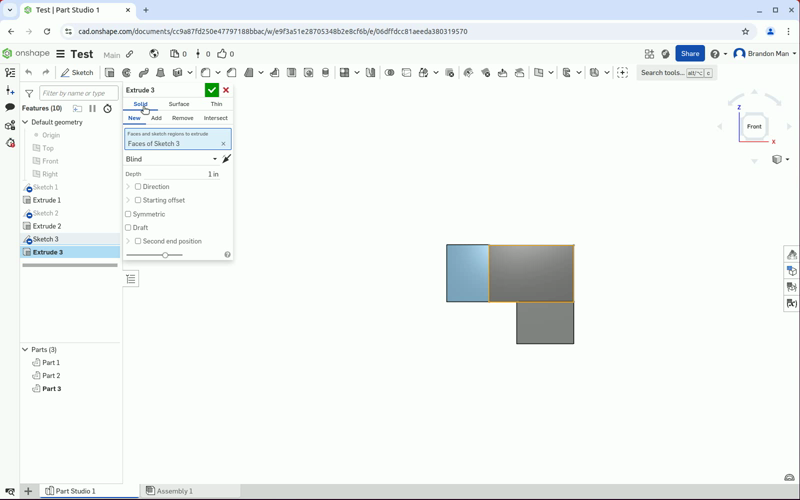
click(143, 106)
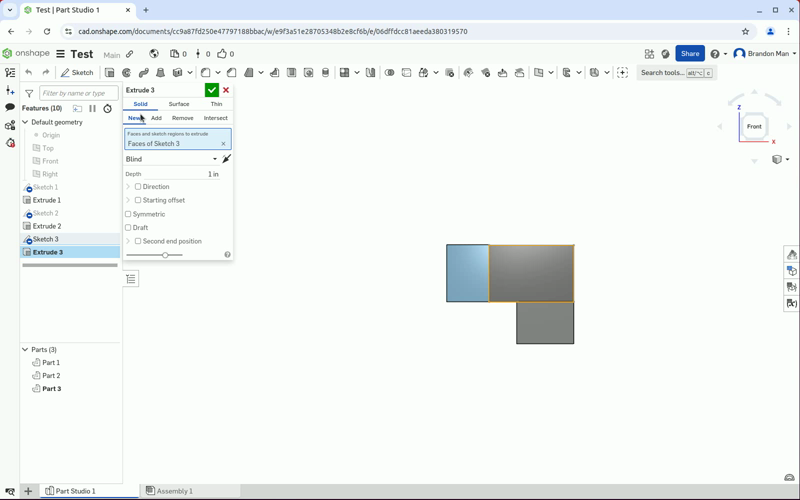
mouse_move(137, 120)
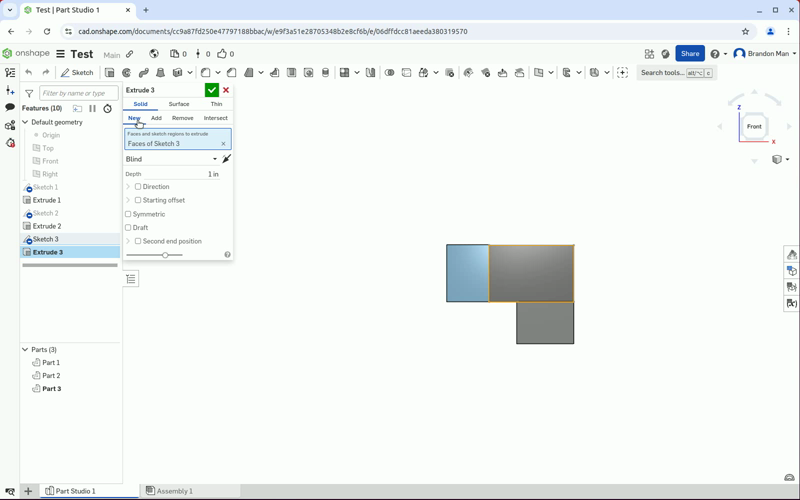
click(137, 120)
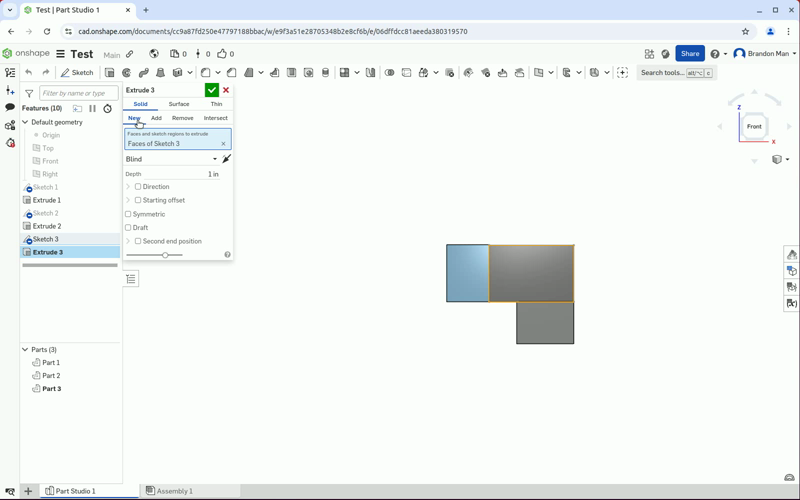
key(tab, 4)
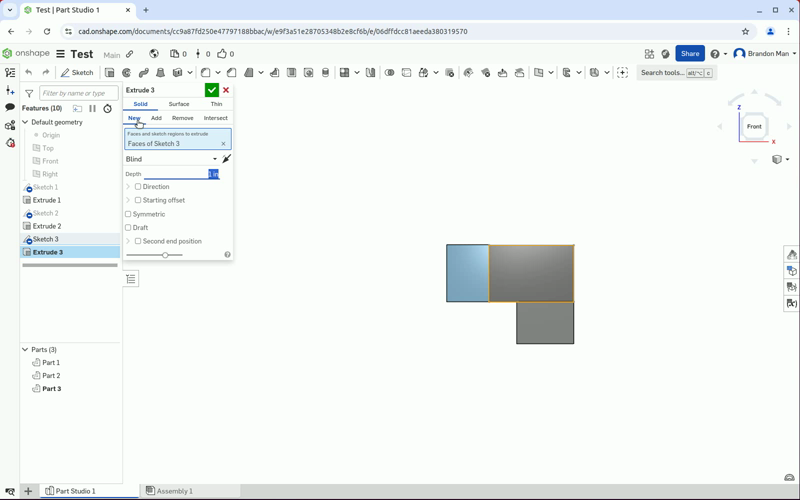
text(4.092)
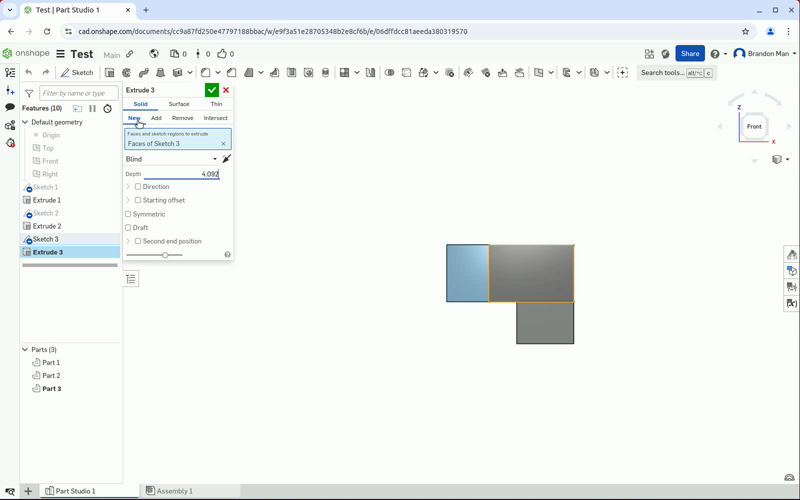
key(enter)
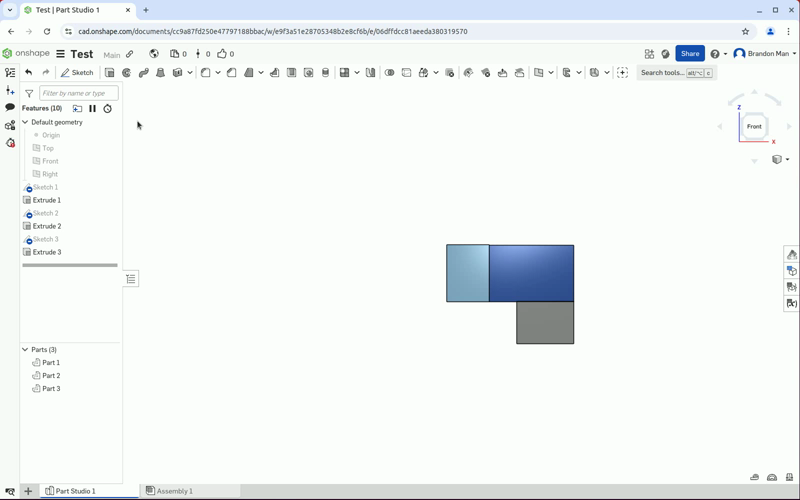
key(shift+h)
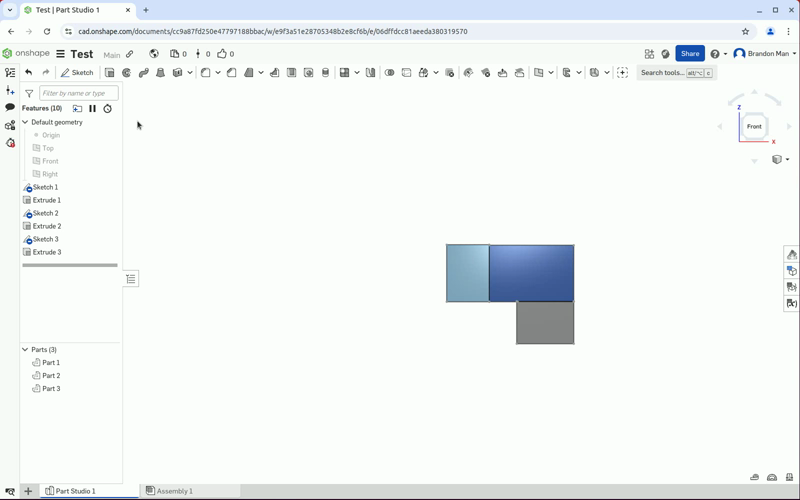
key(shift+h)
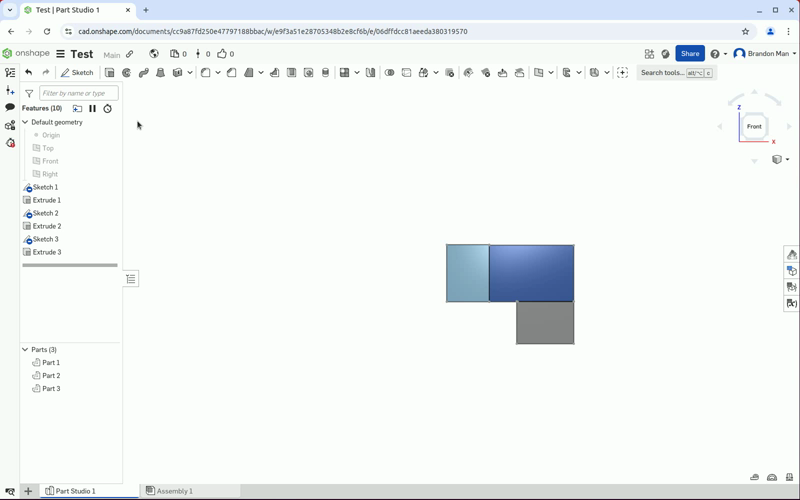
key(shift+7)
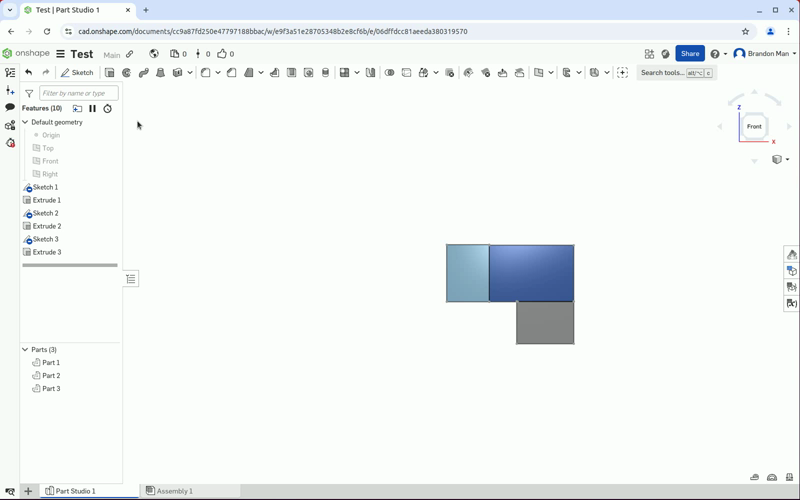
key(left, 2)
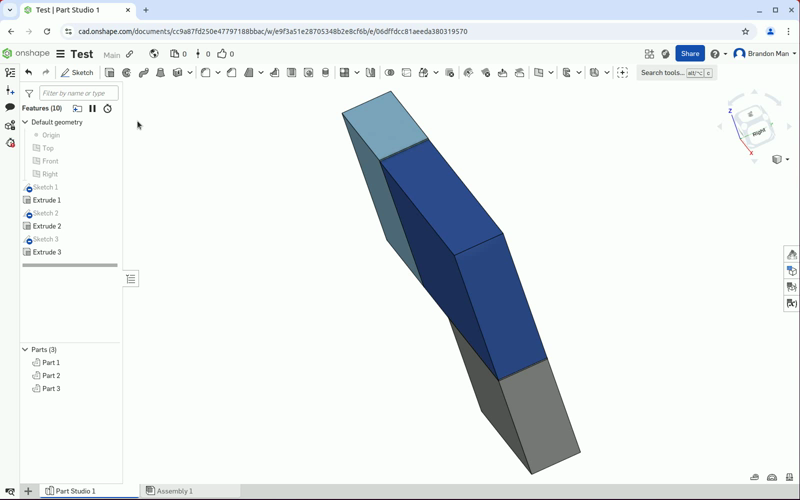
key(down, 2)
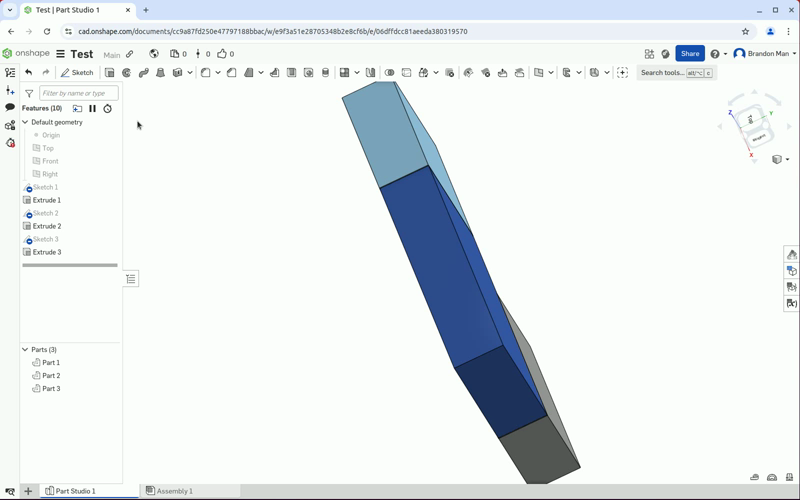
key(up, 2)
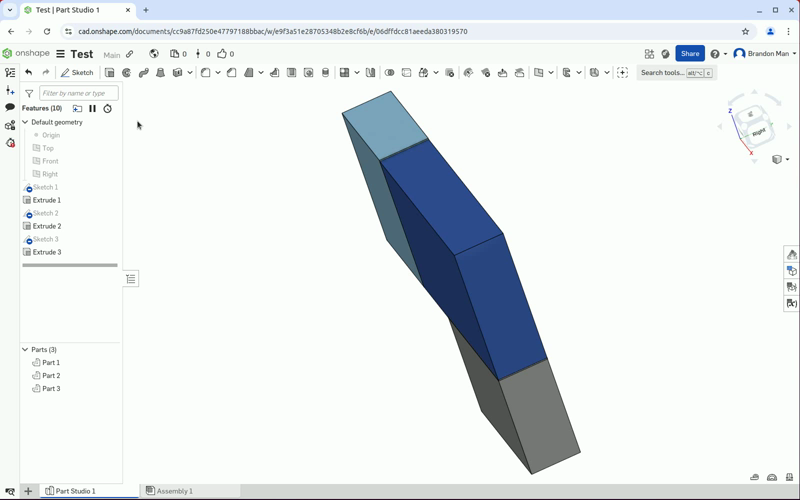
key(right, 2)
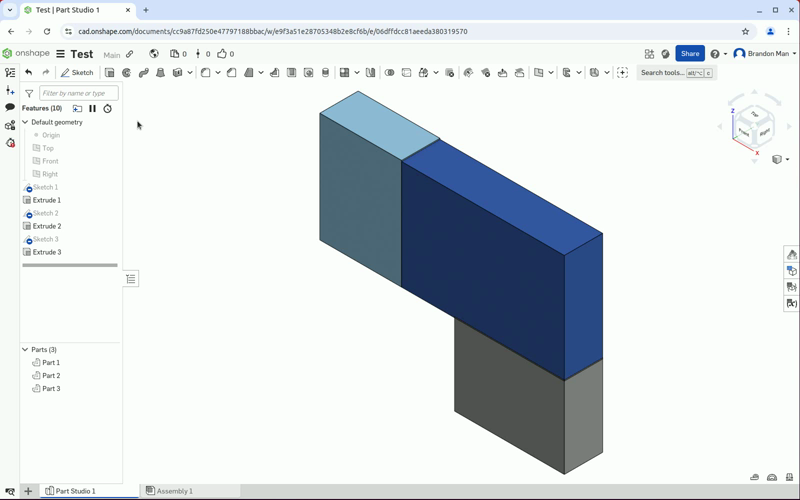
mouse_move(73, 189)
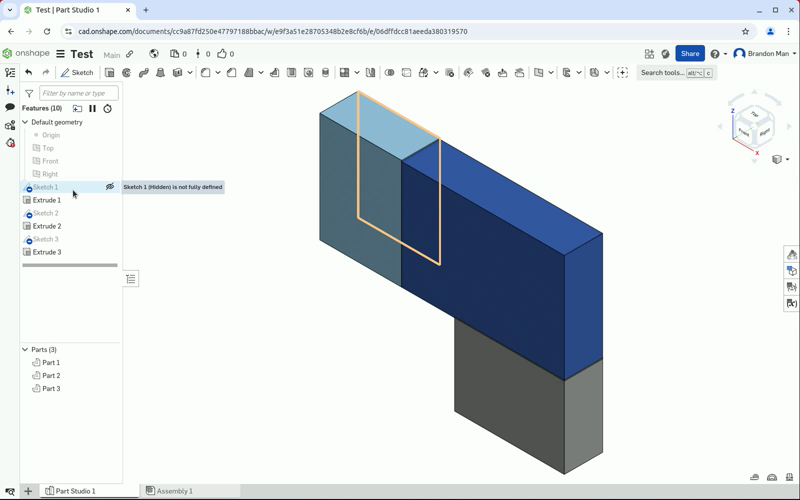
click(73, 189)